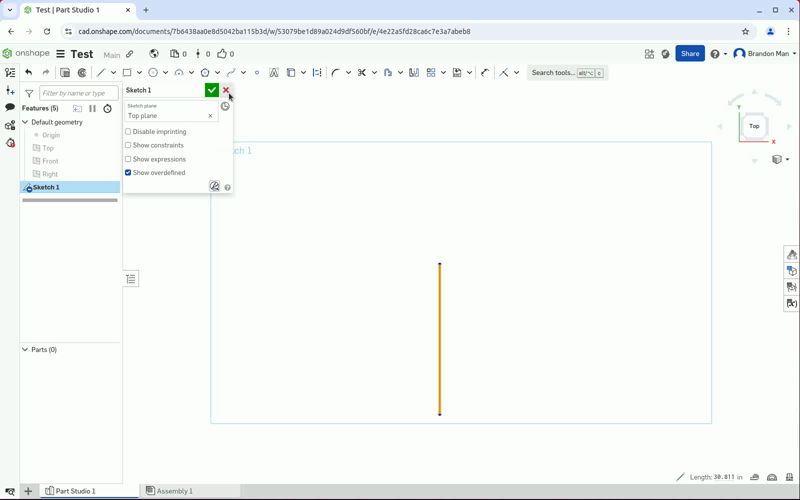
key(shift+h)
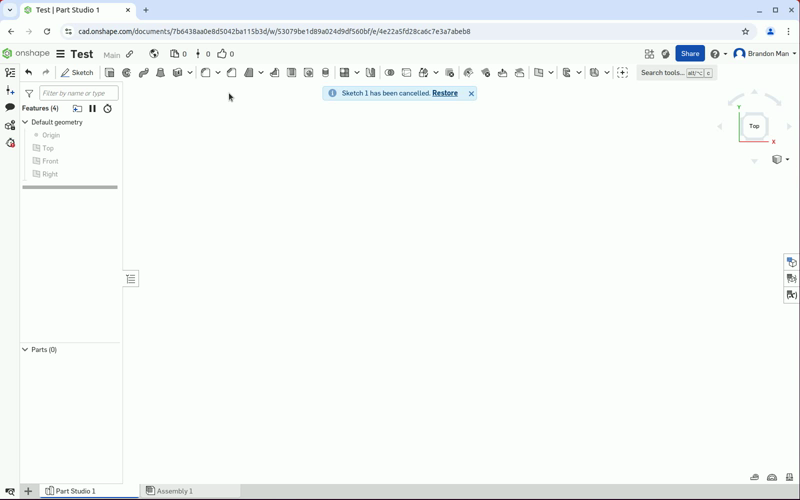
mouse_move(73, 352)
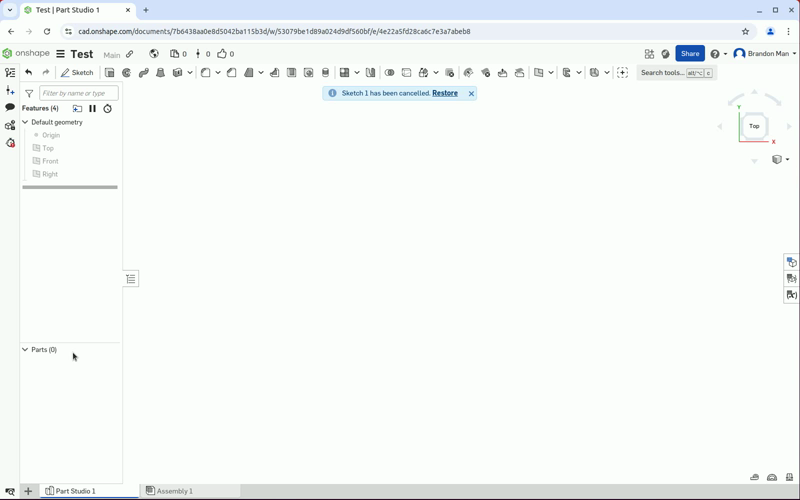
key(y)
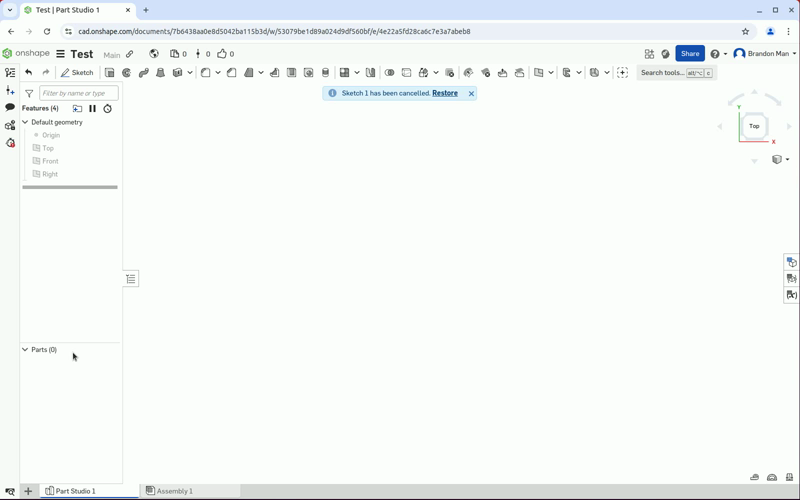
key(shift+p)
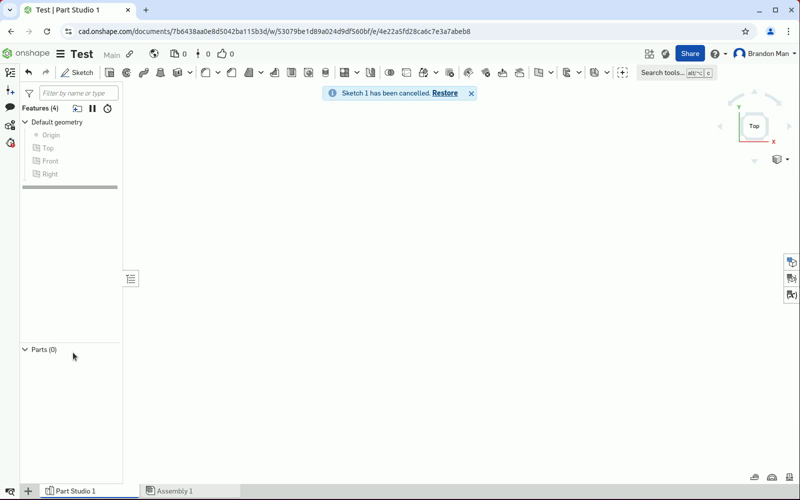
key(space)
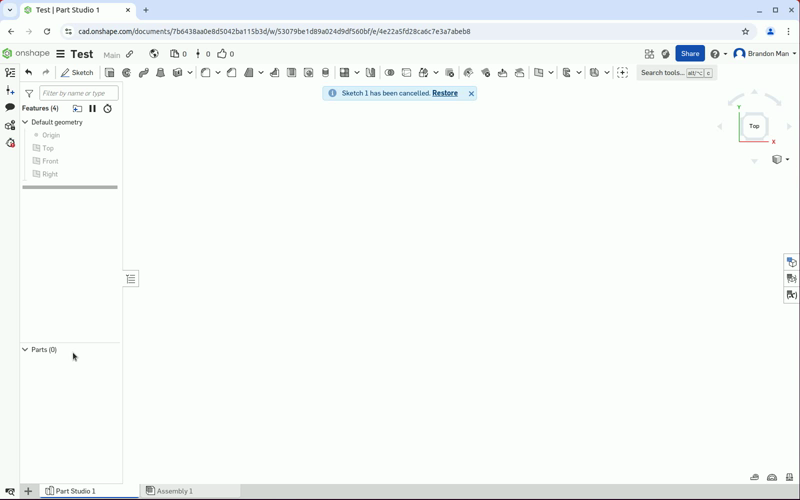
key_down(shift)
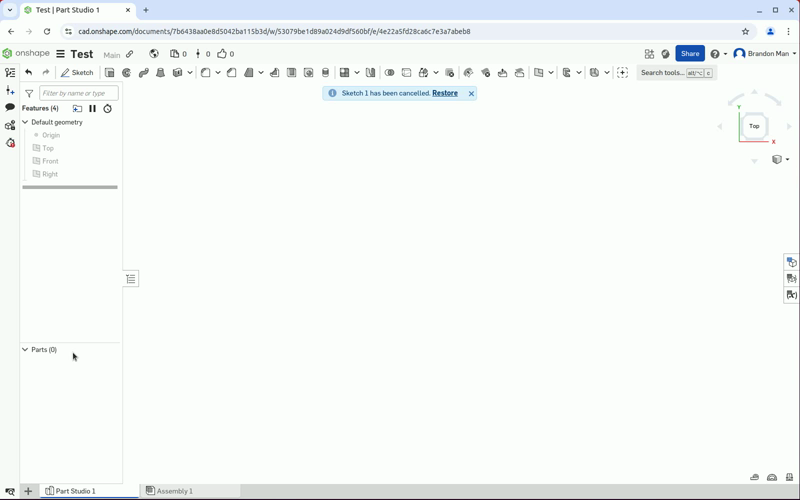
key(up)
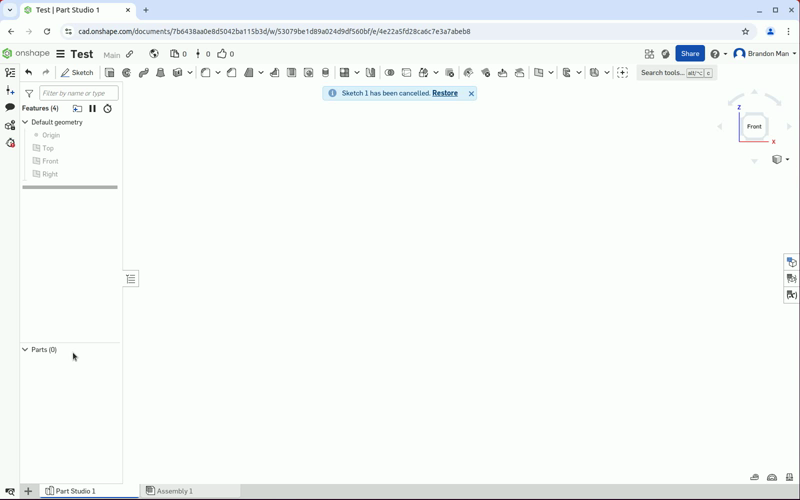
key_up(shift)
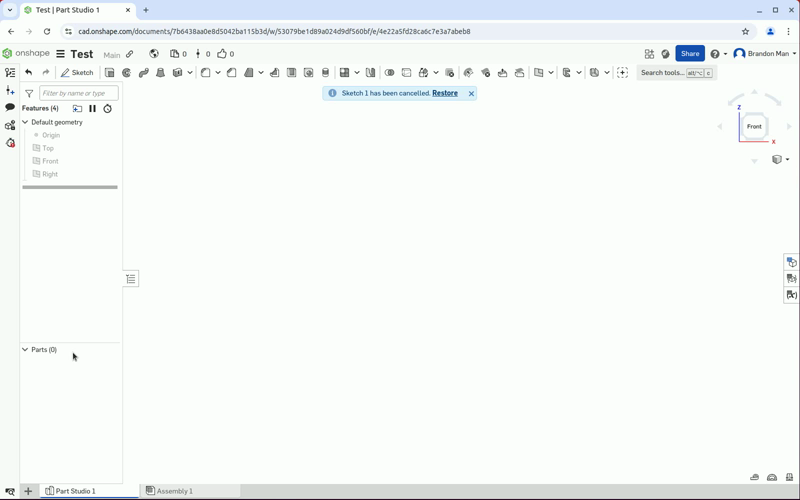
mouse_move(73, 352)
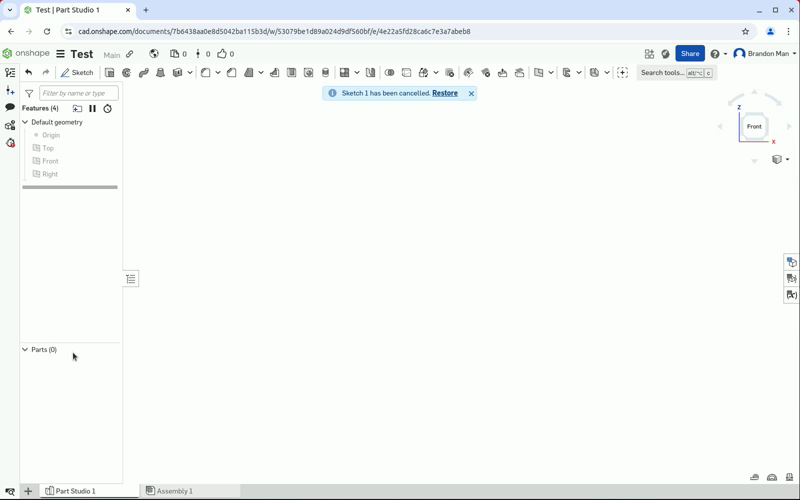
key(shift+y)
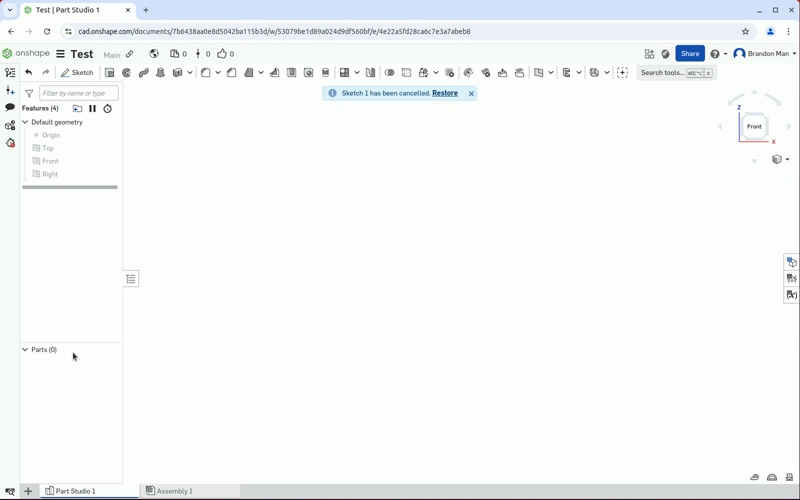
key(shift+s)
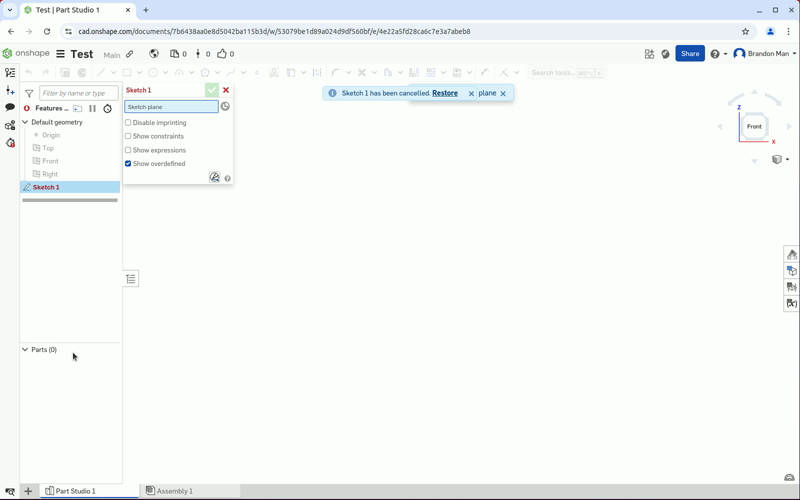
mouse_move(73, 163)
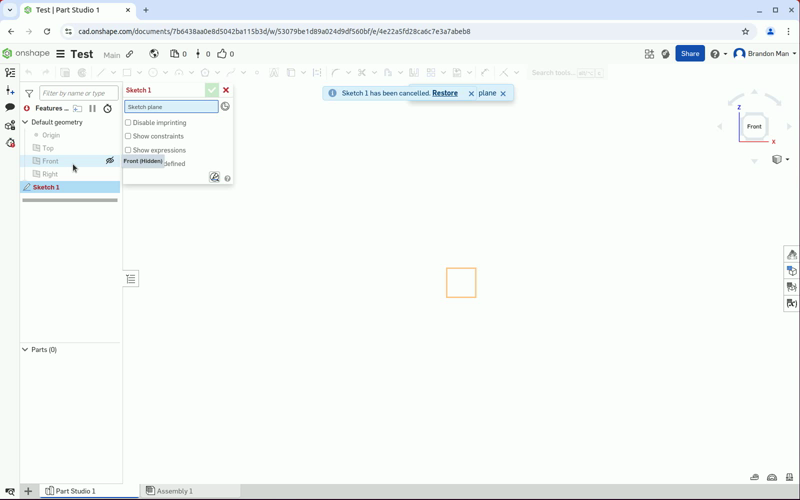
click(73, 163)
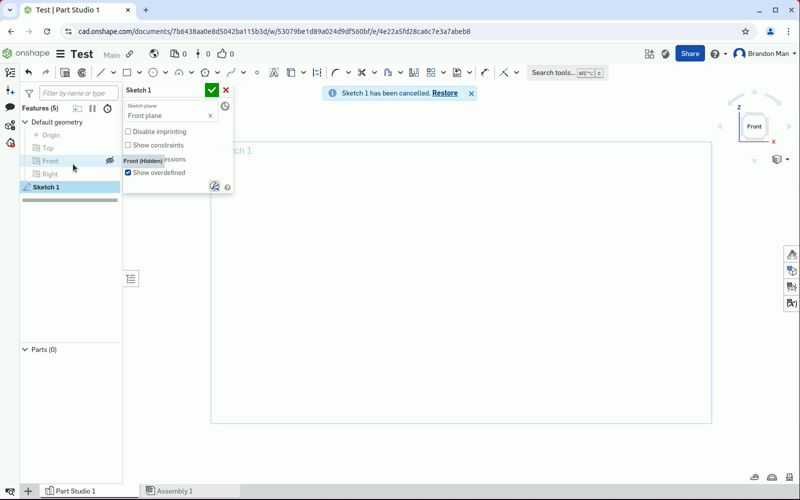
mouse_move(73, 352)
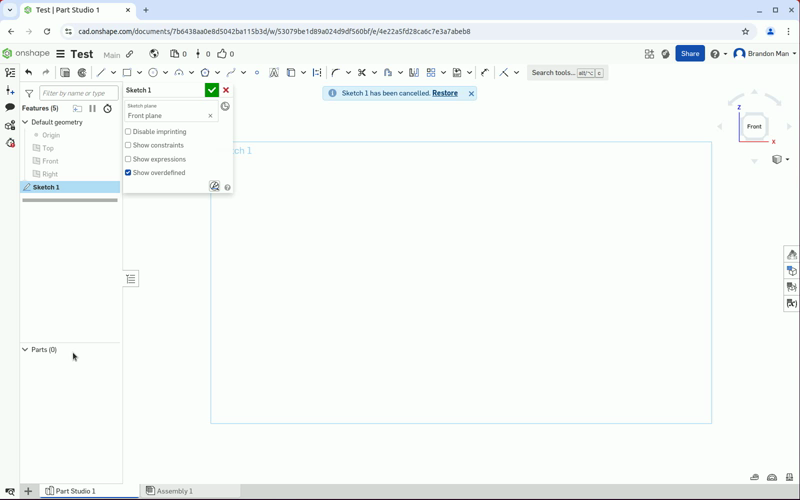
key(y)
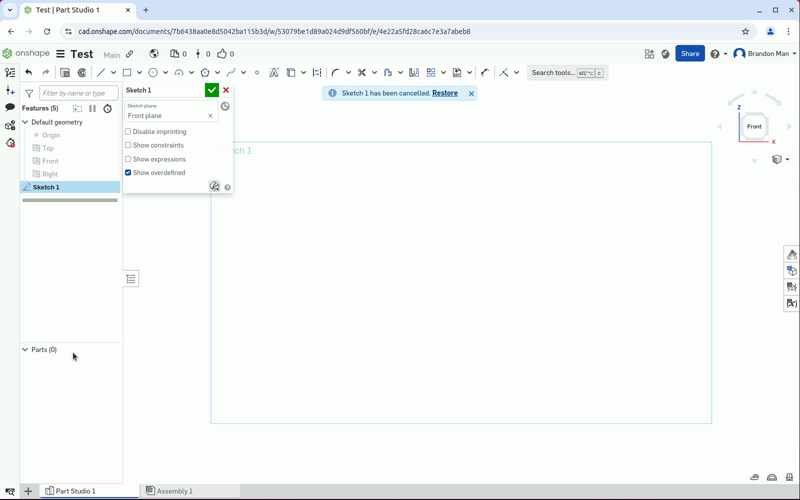
key(c)
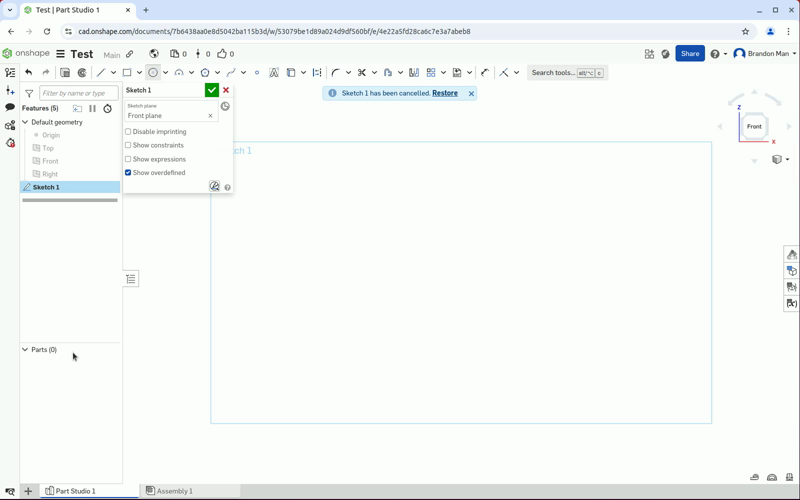
key_down(shift)
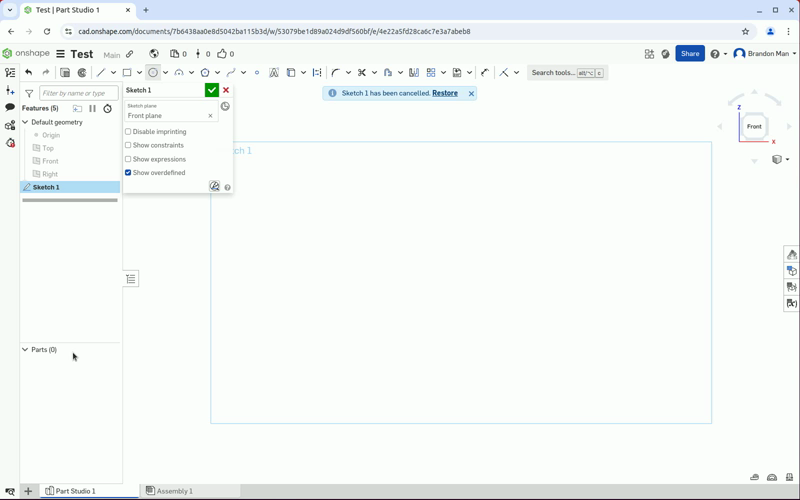
mouse_move(461, 282)
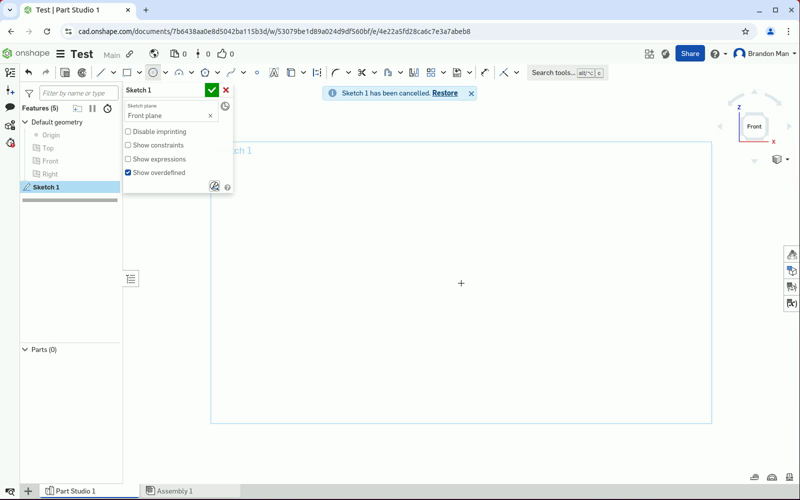
click(461, 282)
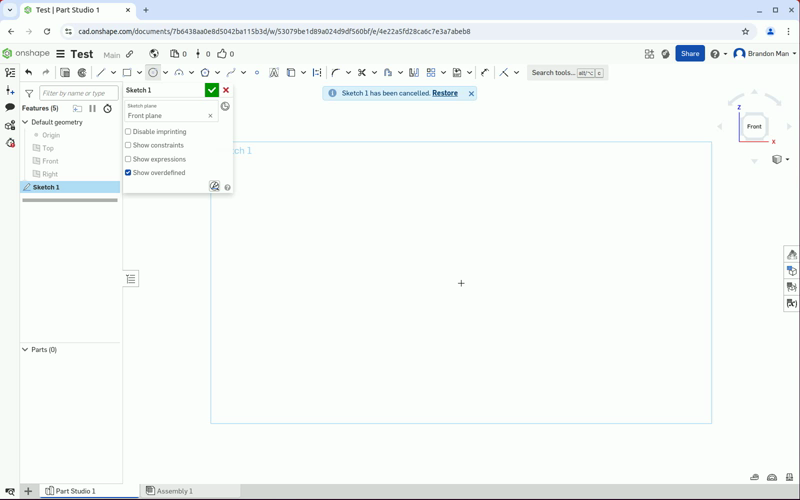
key_up(shift)
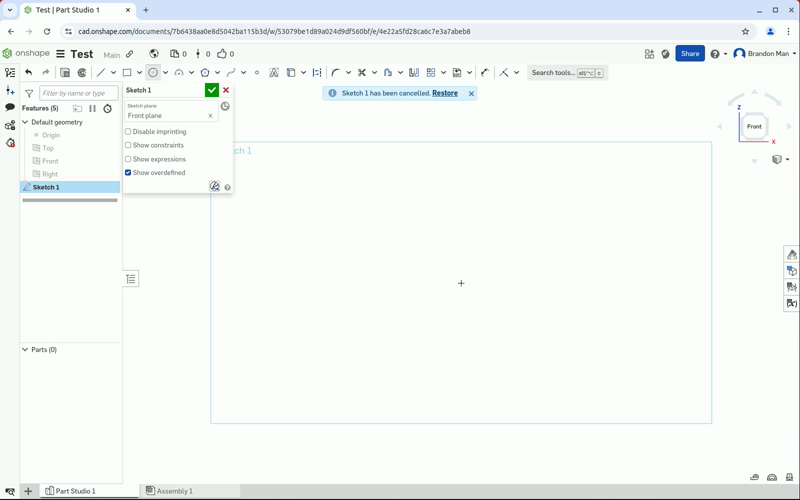
mouse_move(465, 282)
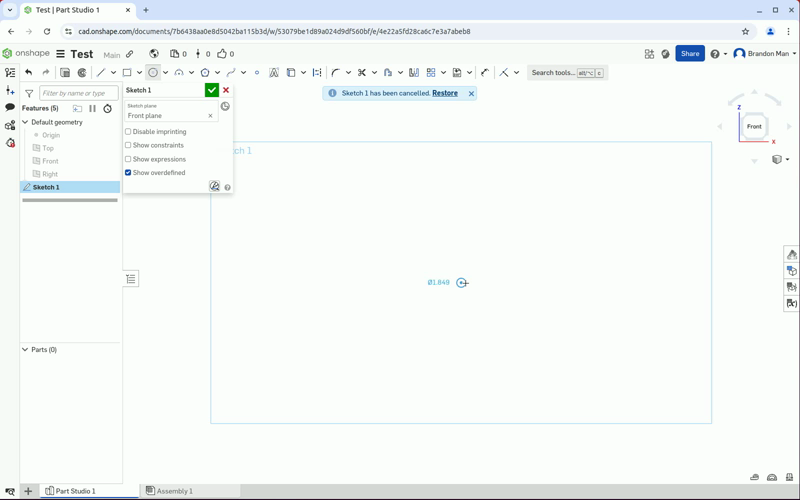
click(465, 282)
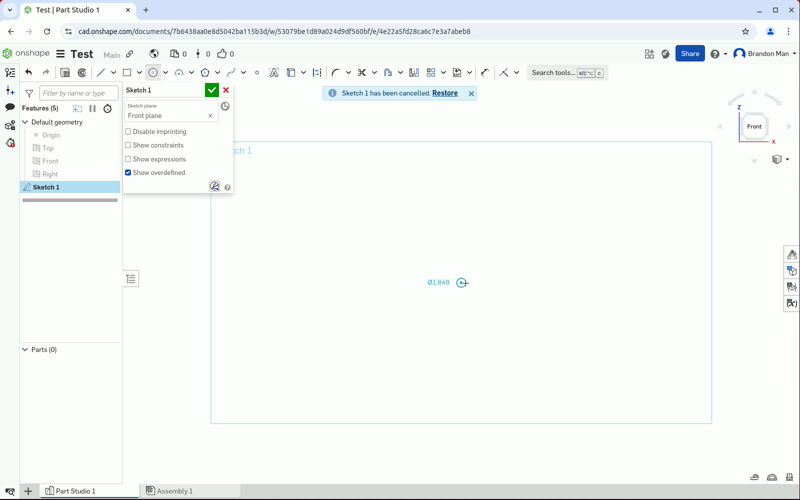
key(esc)
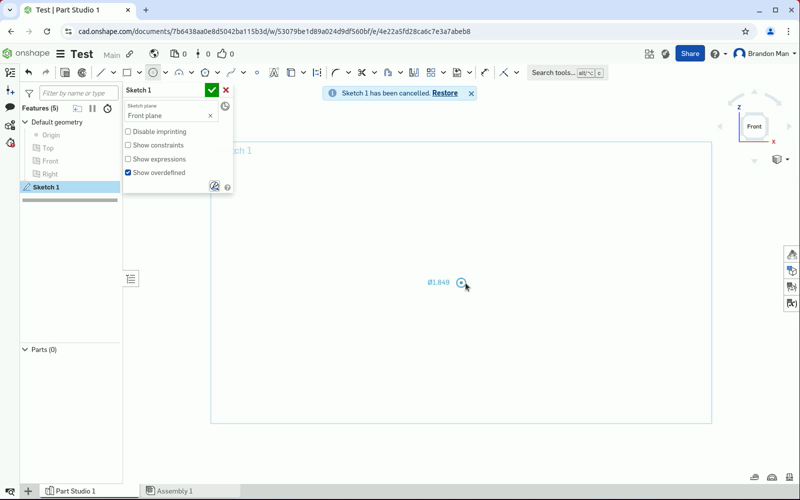
mouse_move(460, 279)
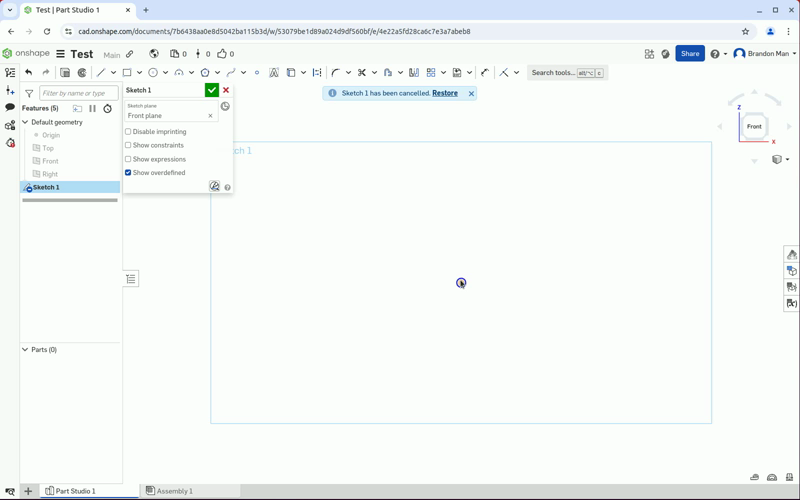
scroll(6)
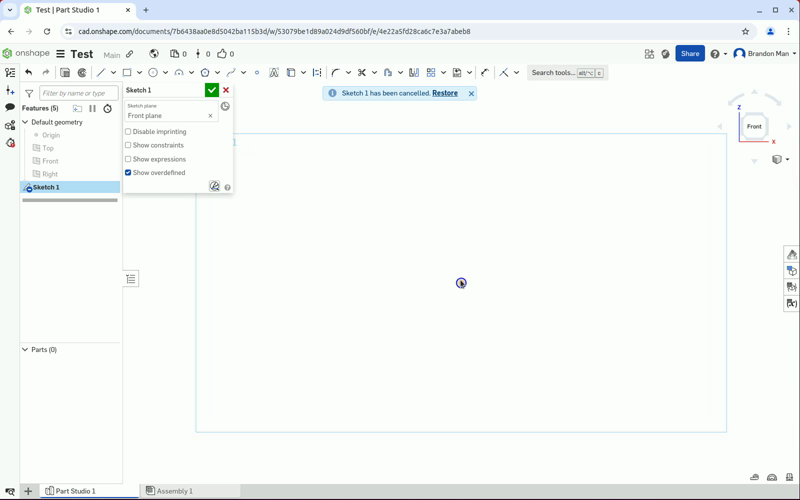
scroll(6)
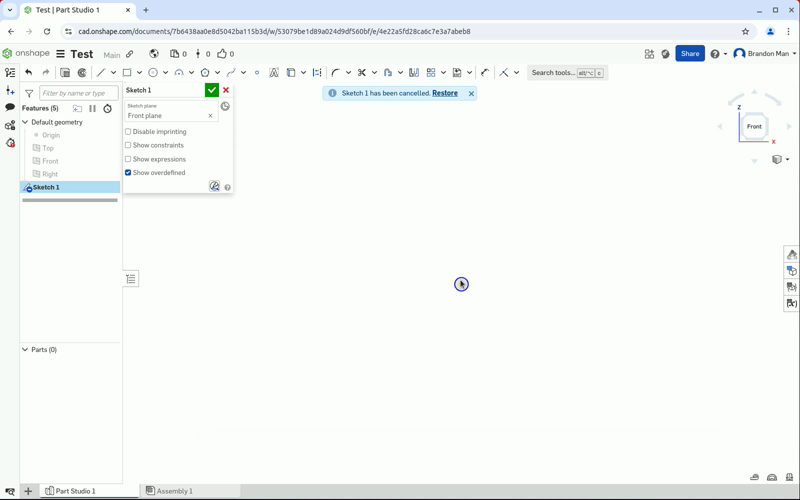
scroll(6)
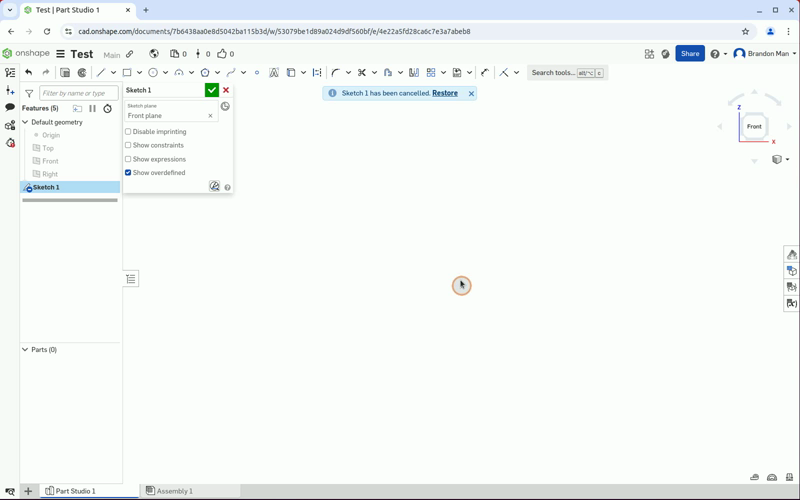
scroll(6)
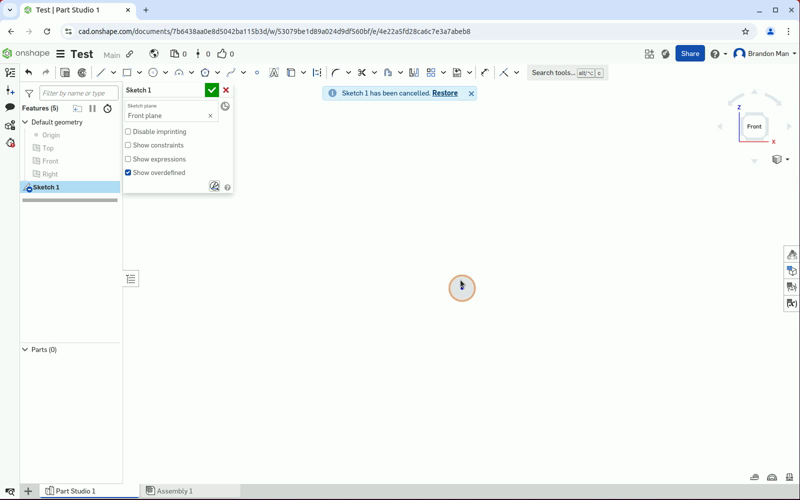
scroll(6)
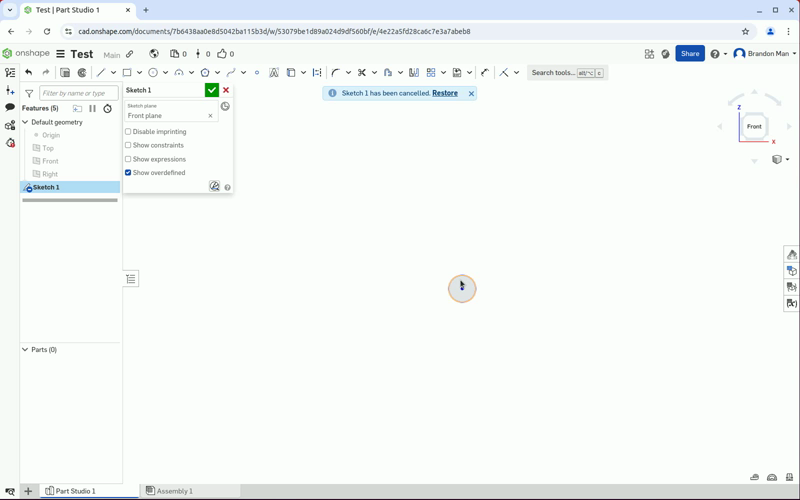
scroll(6)
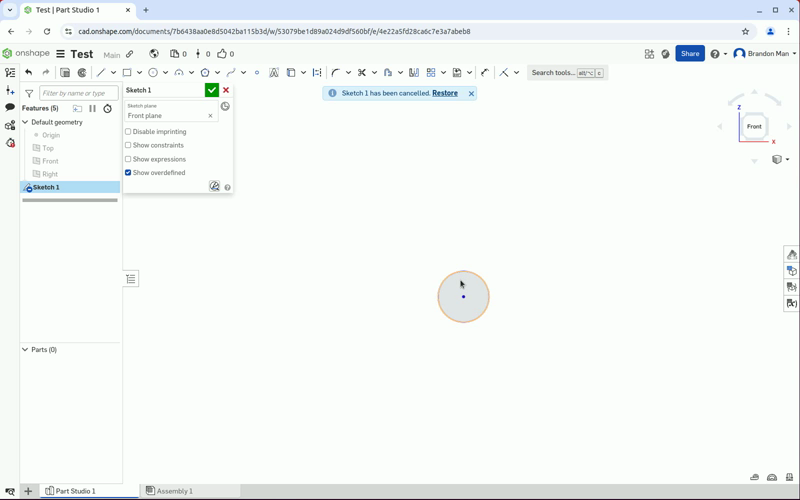
scroll(6)
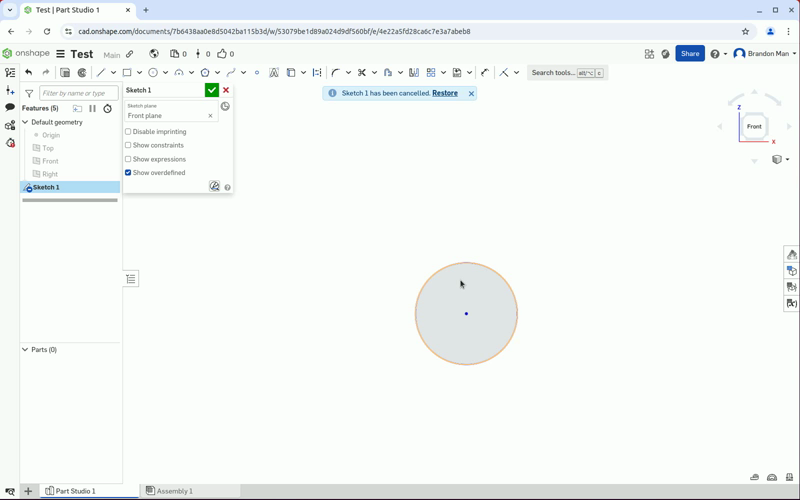
click(460, 279)
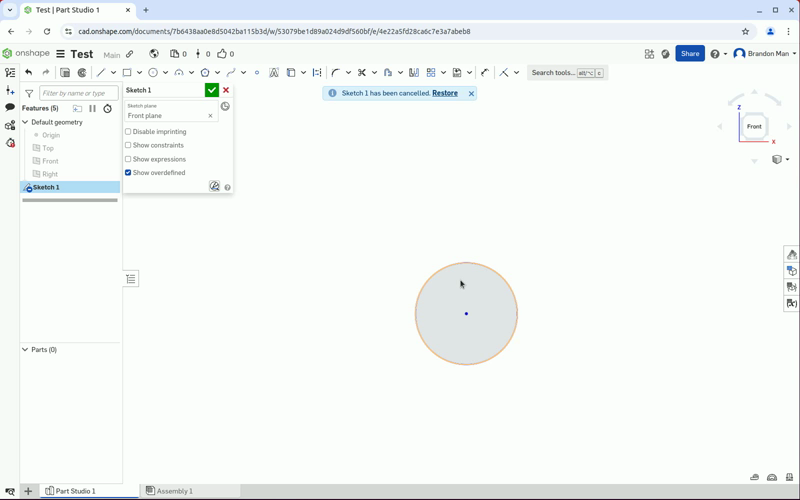
scroll(-6)
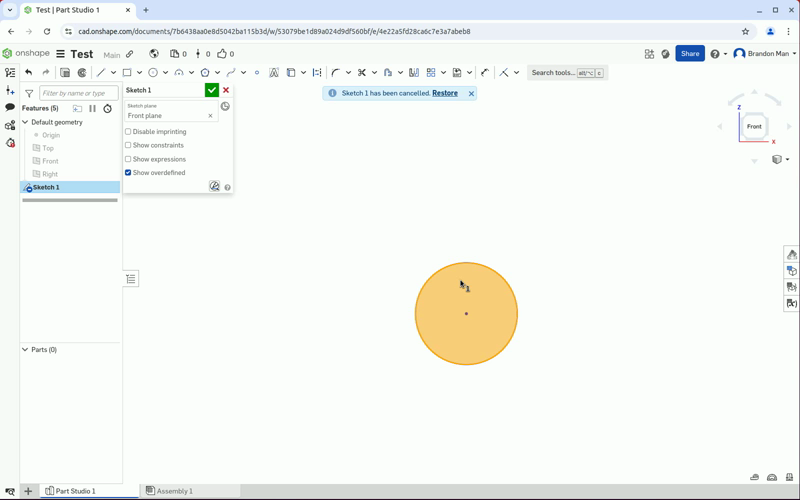
scroll(-6)
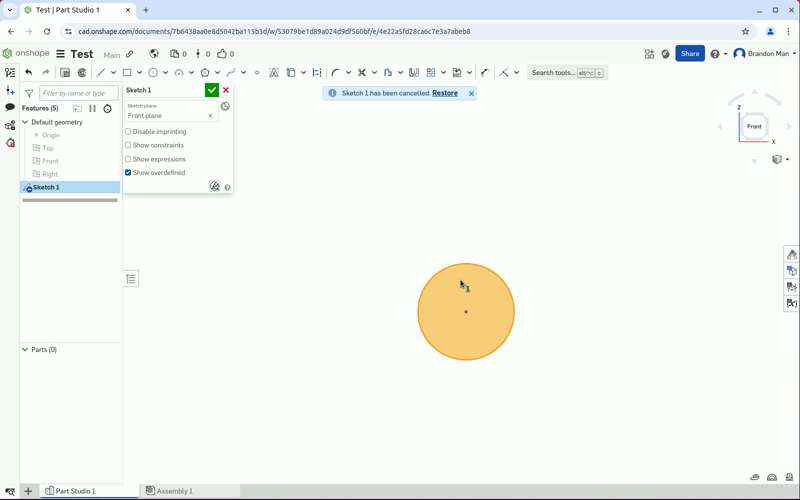
scroll(-6)
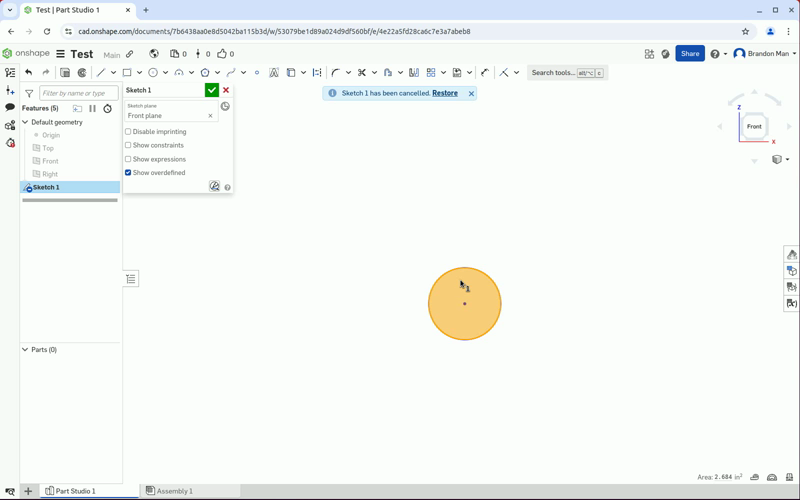
scroll(-6)
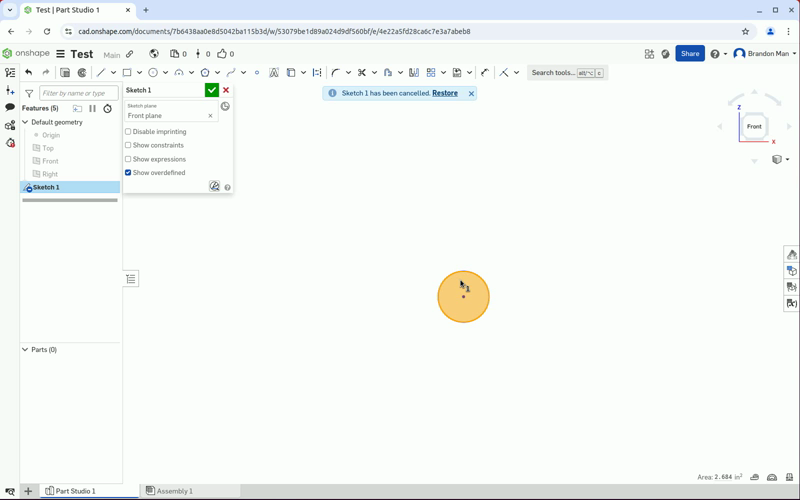
scroll(-6)
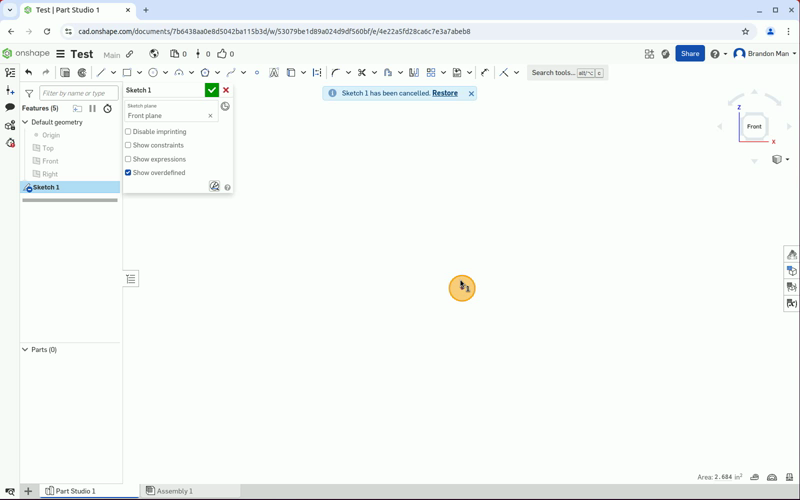
scroll(-6)
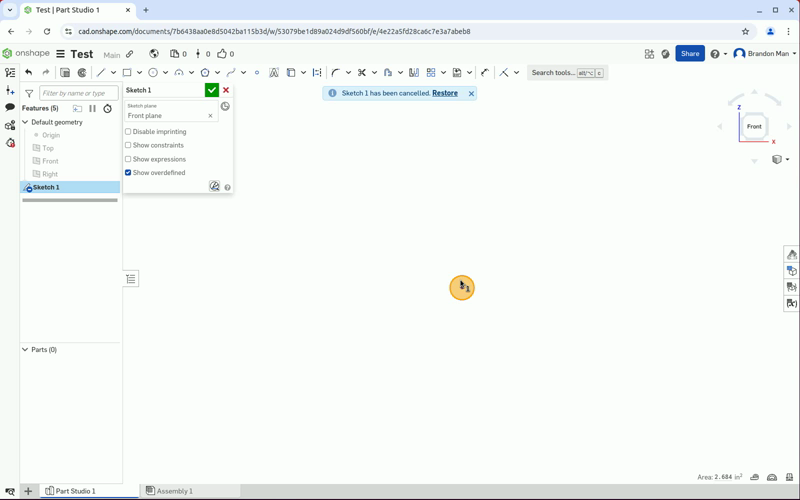
scroll(-6)
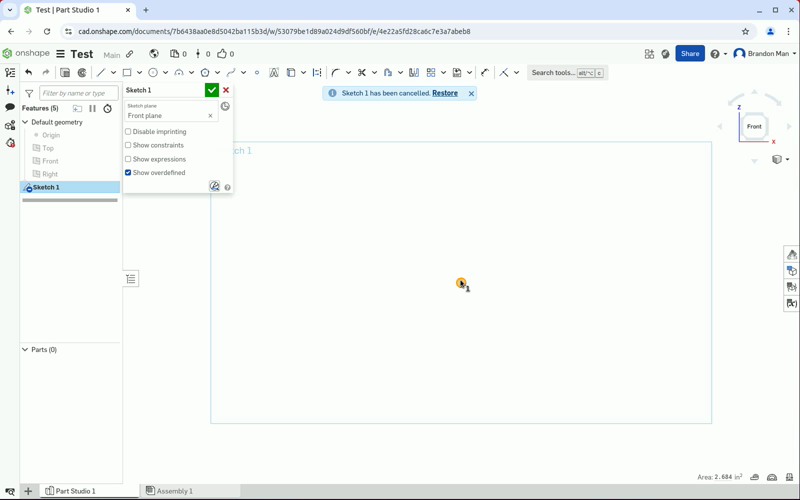
mouse_move(73, 352)
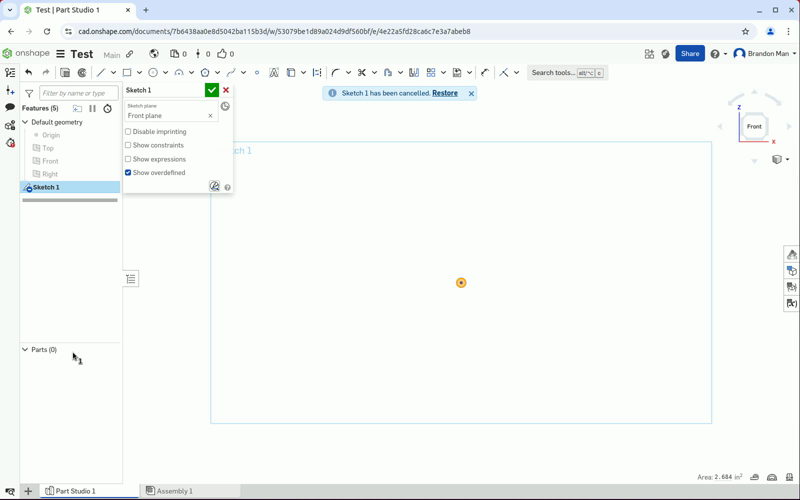
key(shift+y)
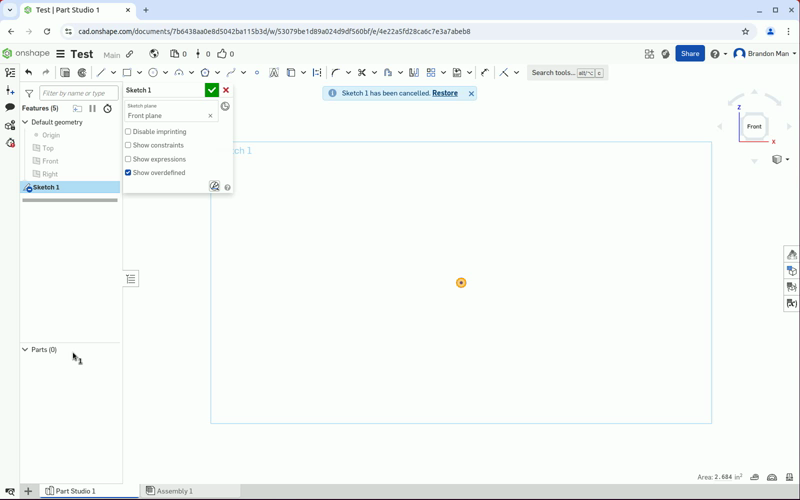
key(shift+e)
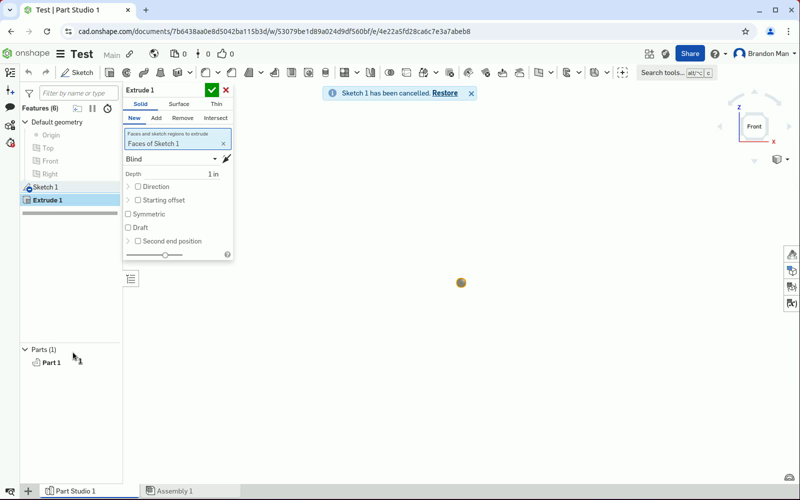
mouse_move(143, 106)
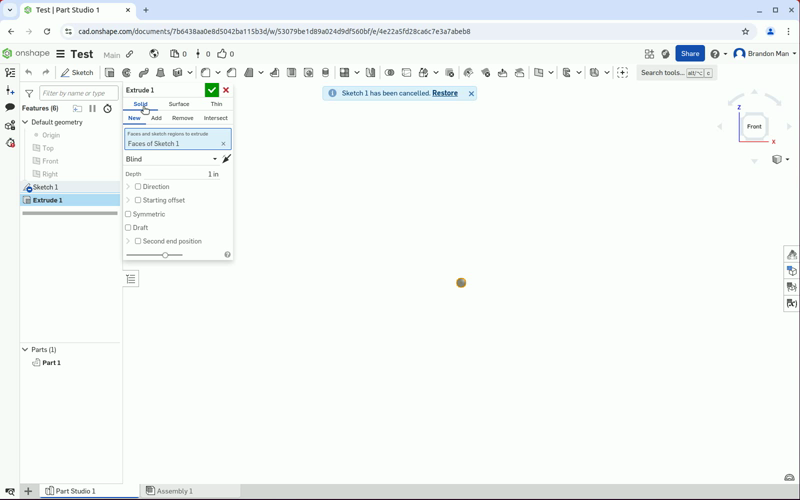
click(143, 106)
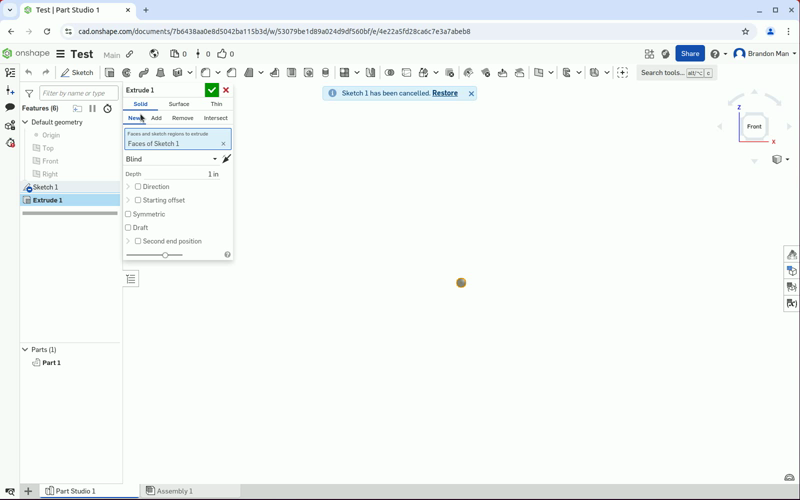
mouse_move(137, 120)
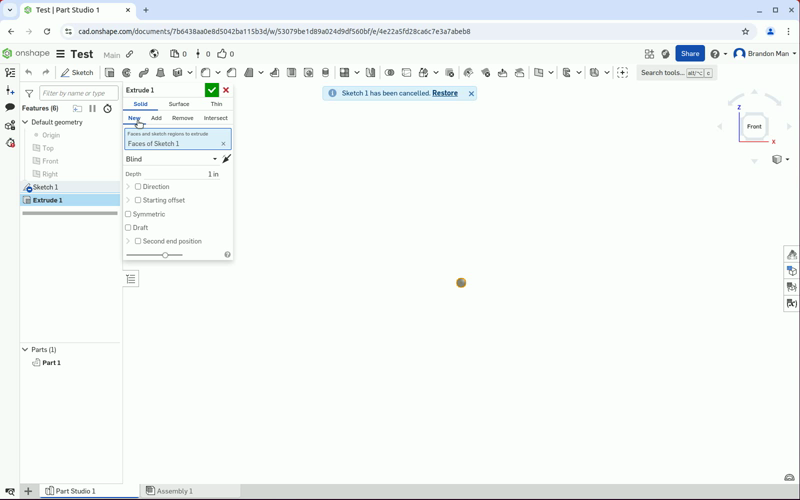
click(137, 120)
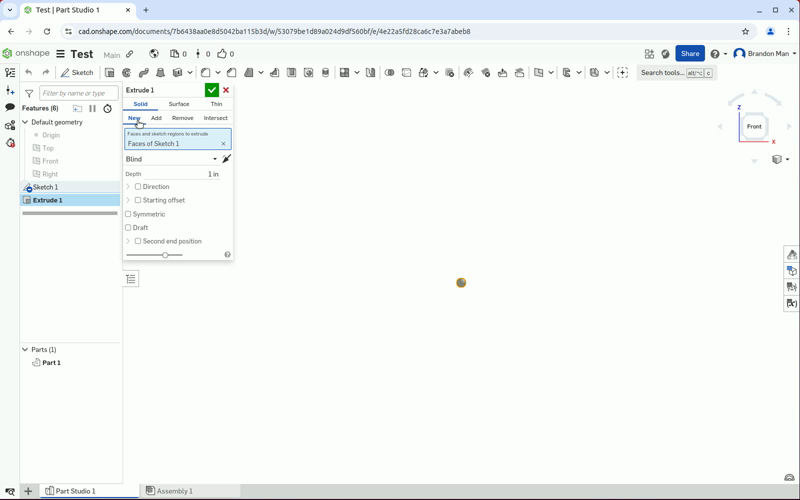
key(tab, 4)
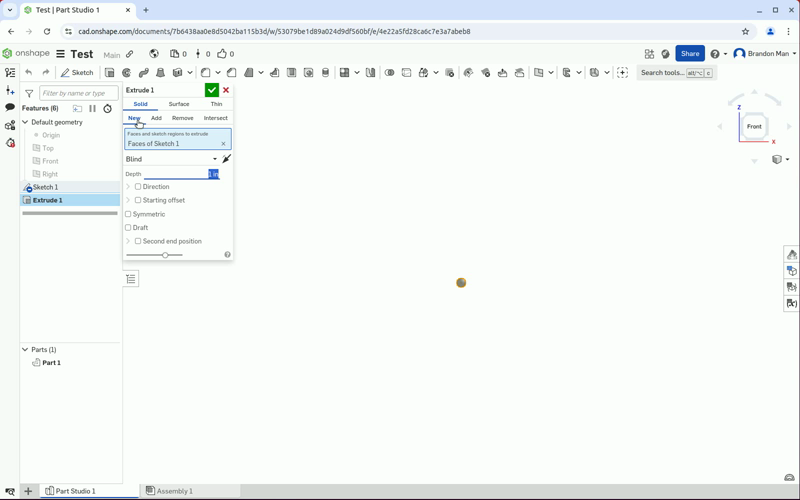
text(5.536)
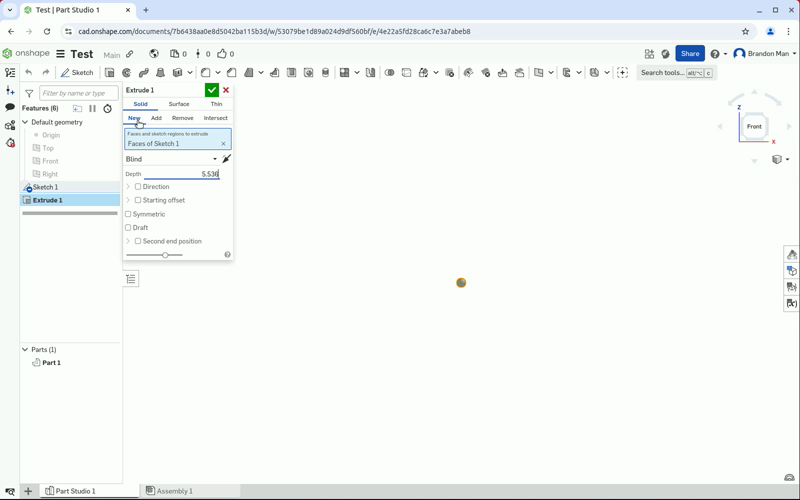
key(enter)
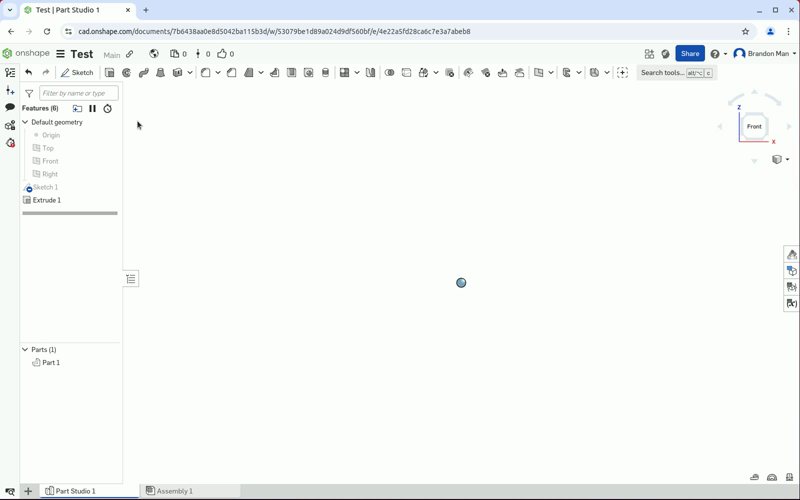
key(shift+h)
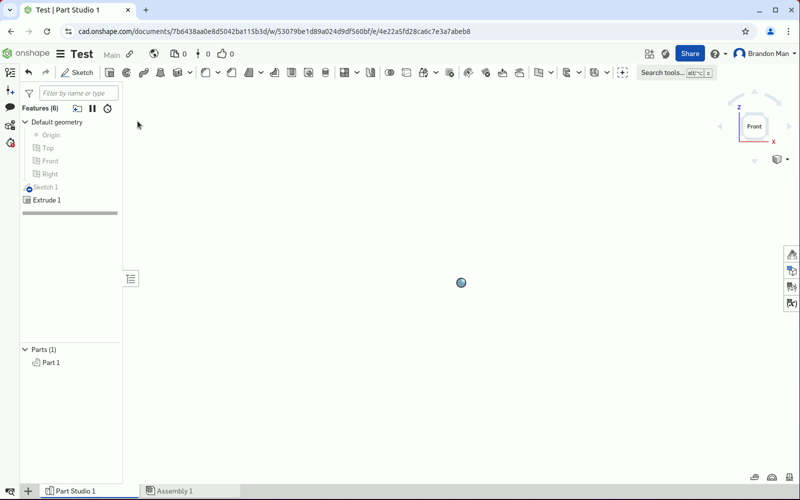
key(shift+h)
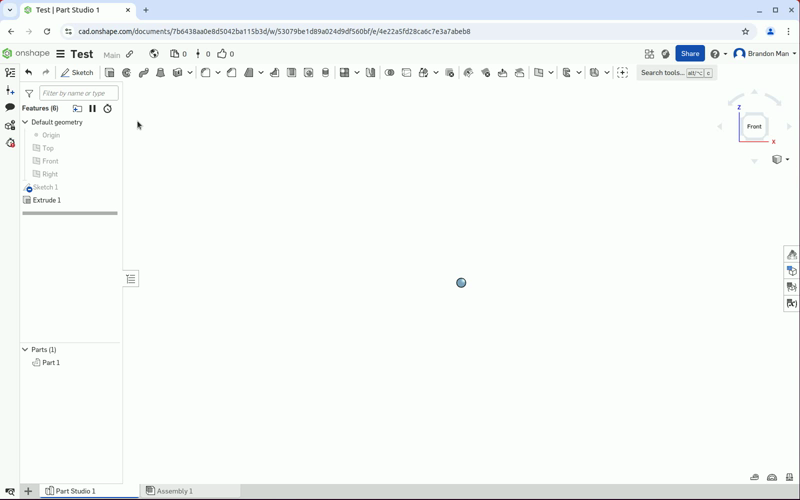
mouse_move(73, 189)
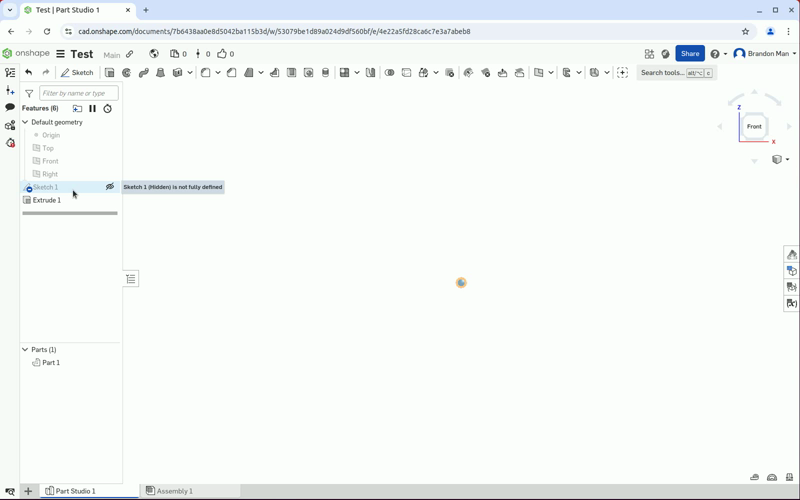
click(73, 189)
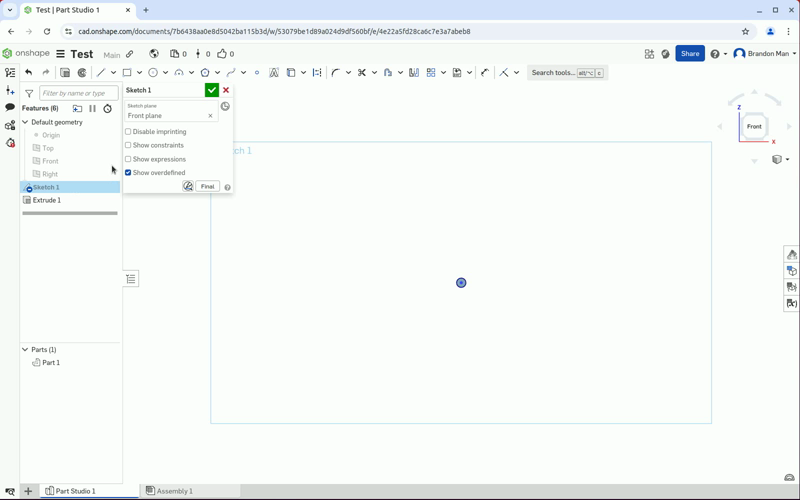
mouse_move(229, 92)
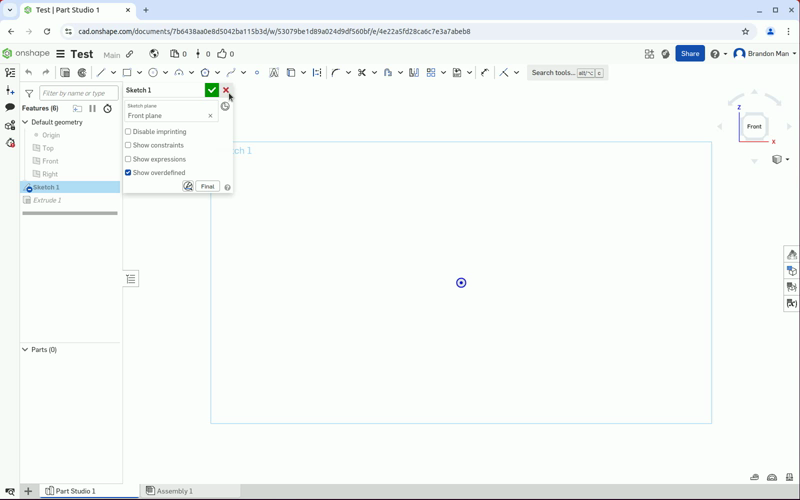
click(229, 92)
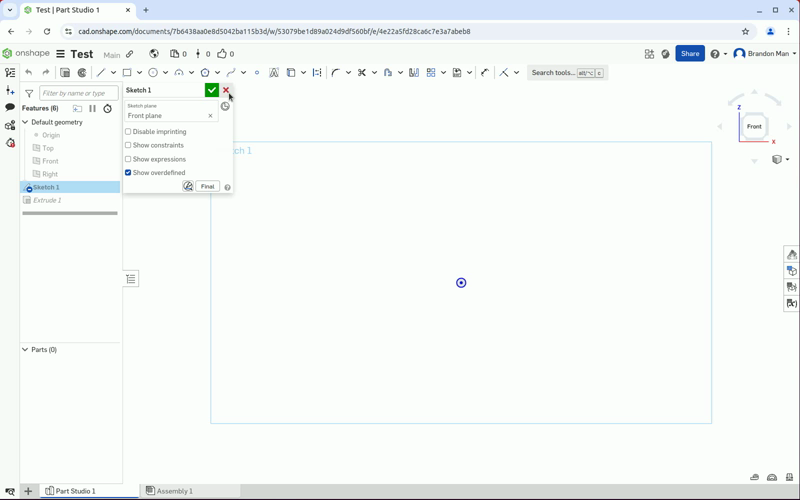
key(shift+s)
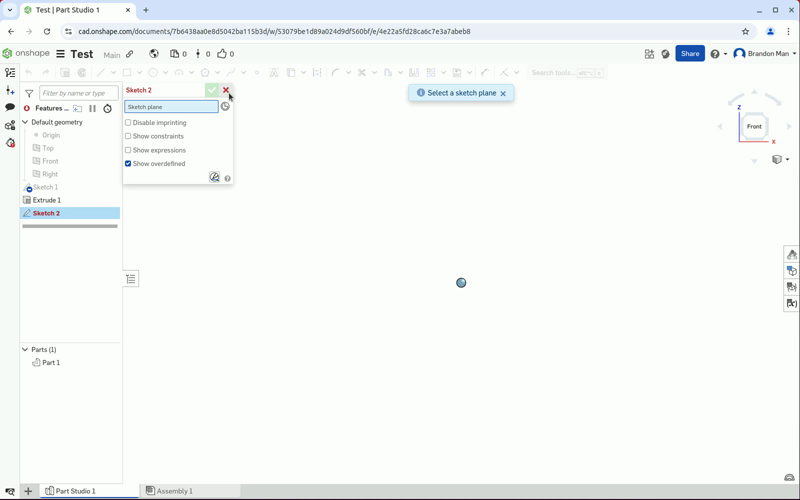
mouse_move(73, 163)
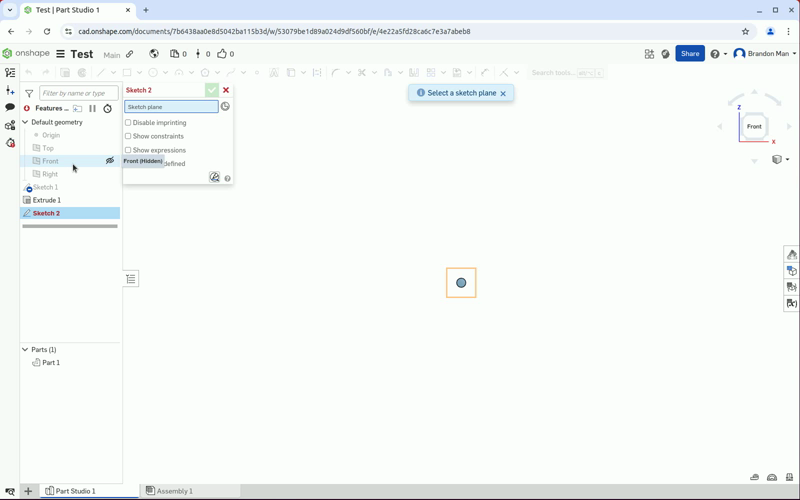
click(73, 163)
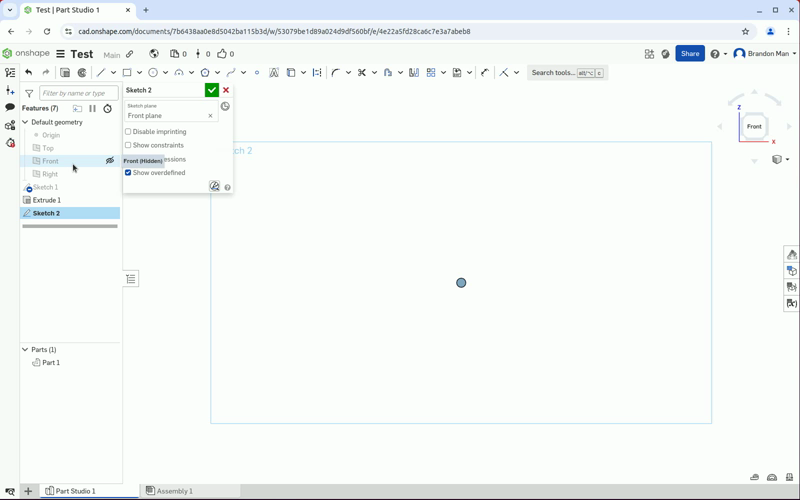
mouse_move(73, 352)
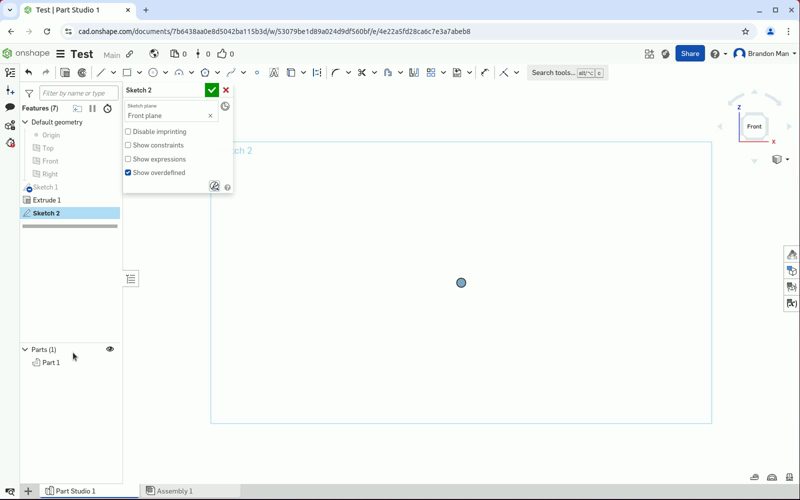
key(y)
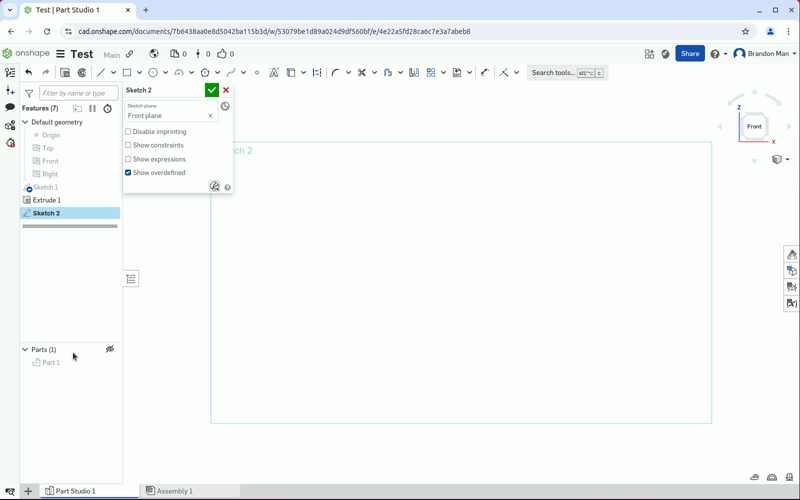
key(c)
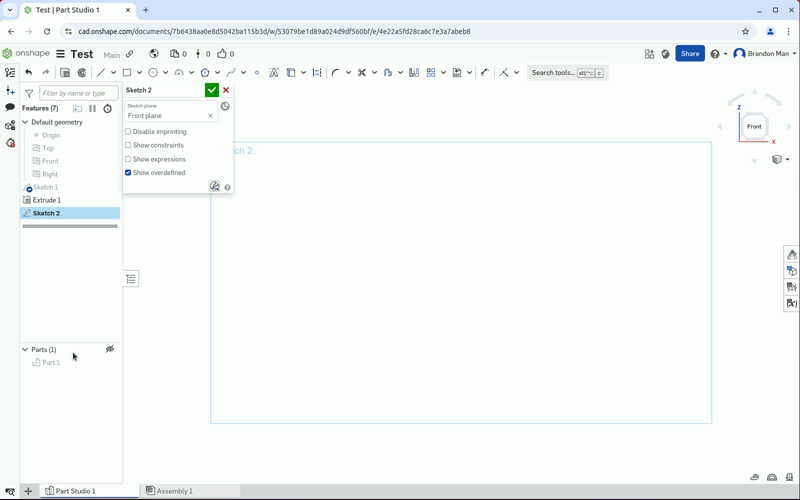
key_down(shift)
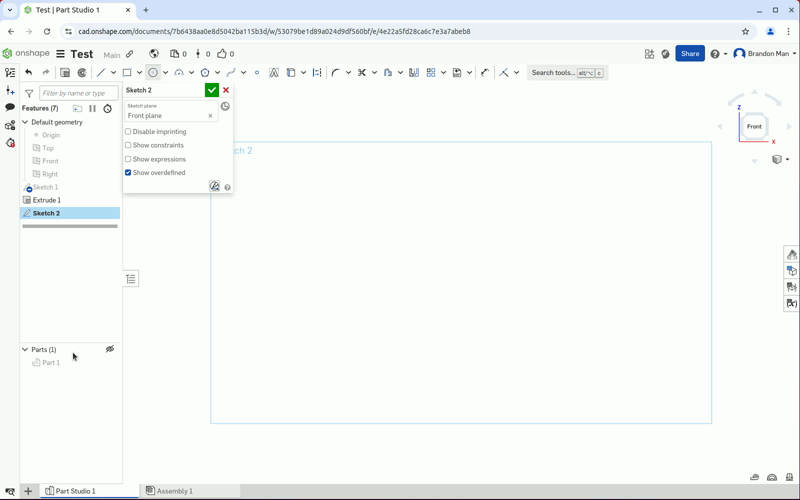
mouse_move(389, 225)
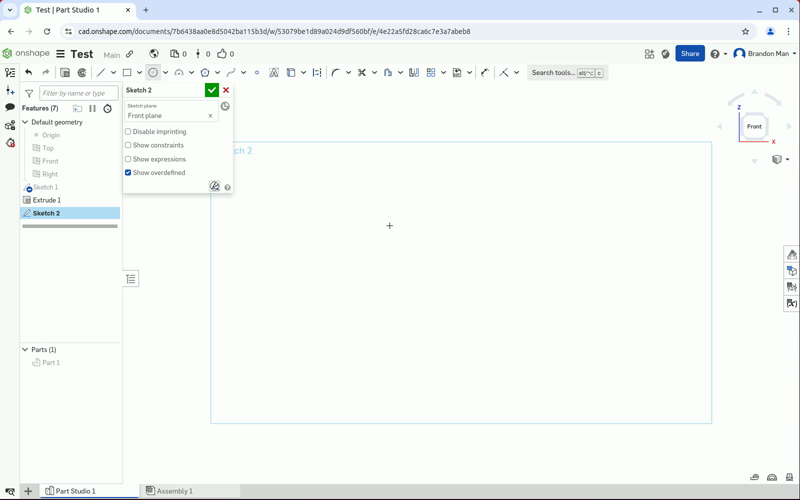
click(389, 225)
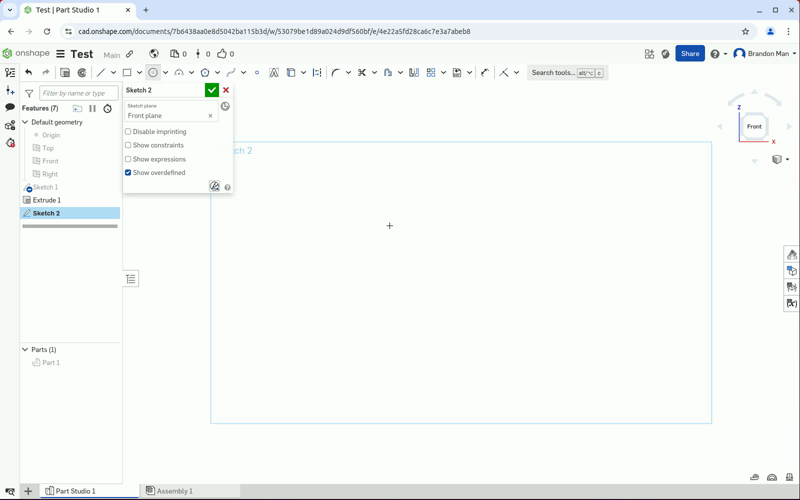
key_up(shift)
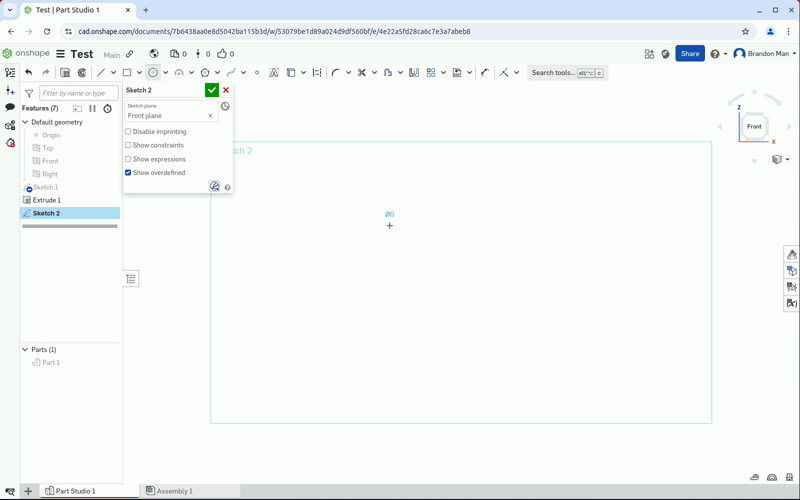
mouse_move(393, 225)
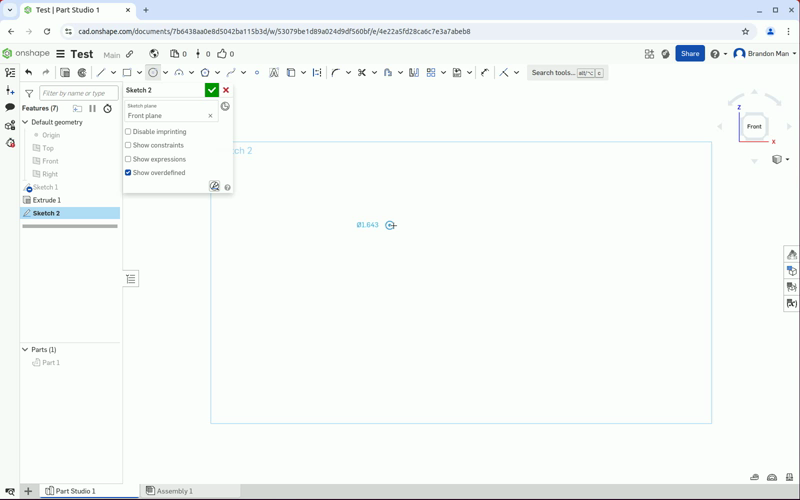
click(393, 225)
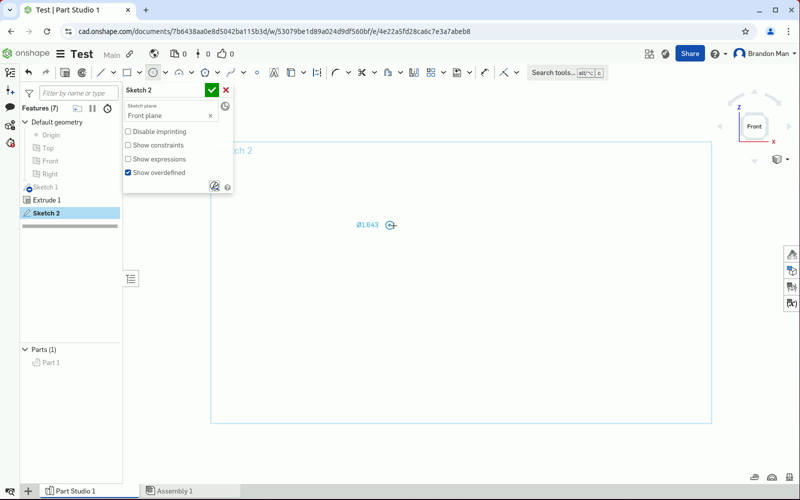
key(esc)
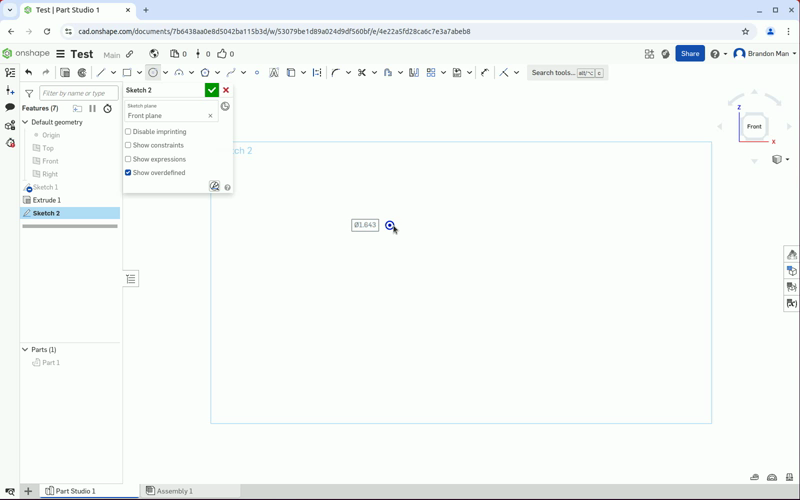
mouse_move(390, 226)
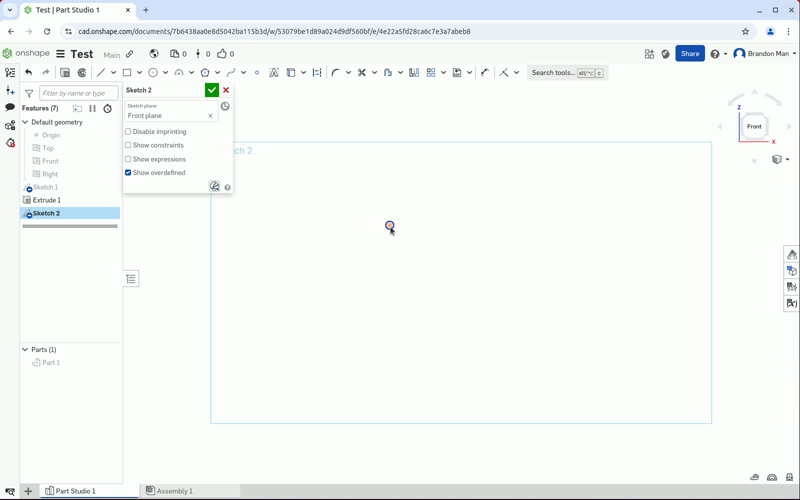
scroll(6)
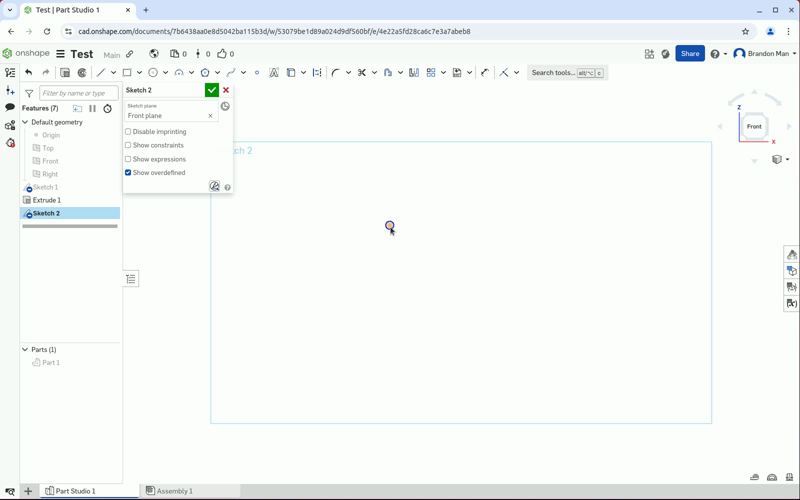
scroll(6)
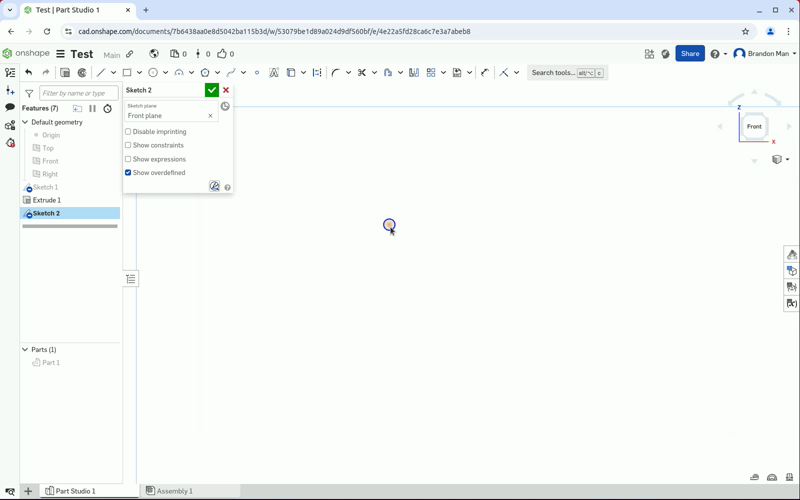
scroll(6)
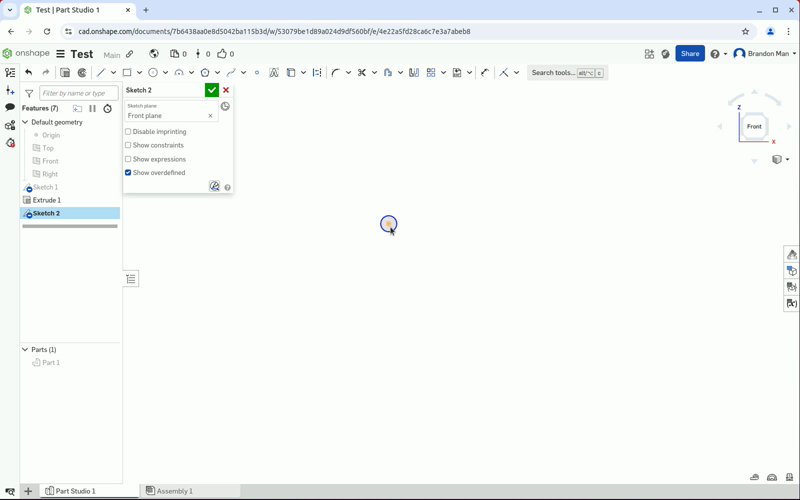
scroll(6)
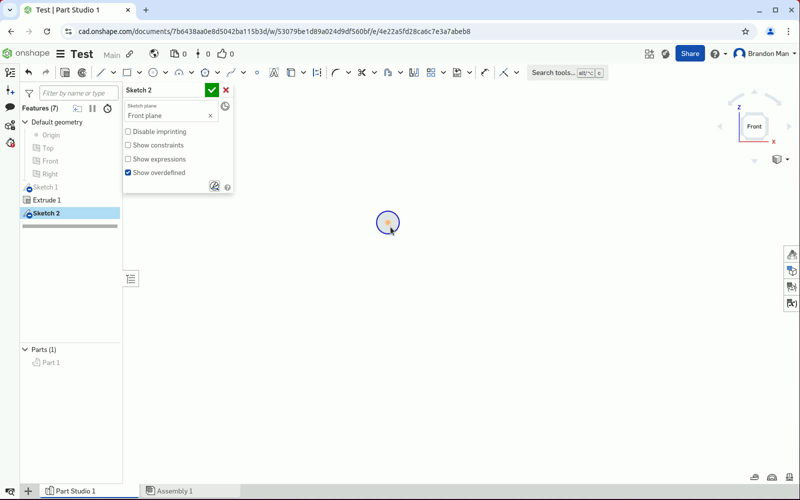
scroll(6)
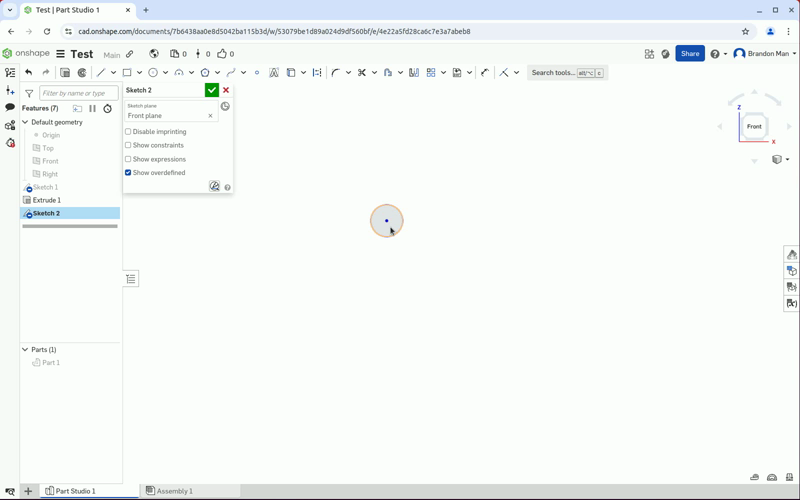
scroll(6)
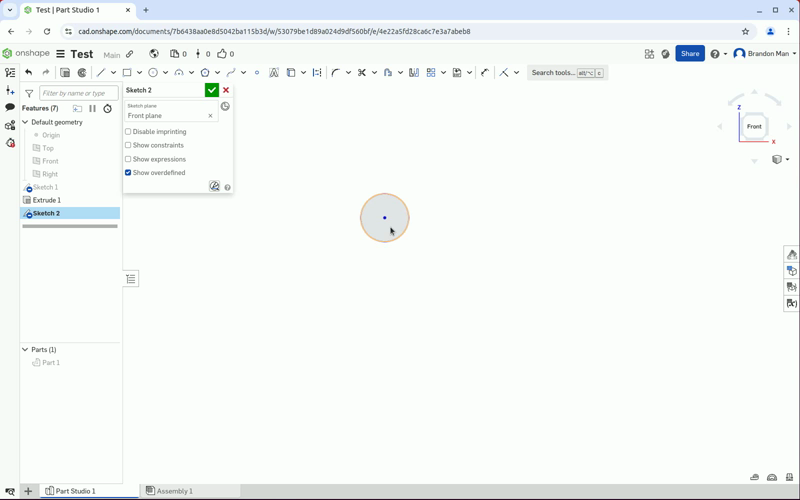
scroll(6)
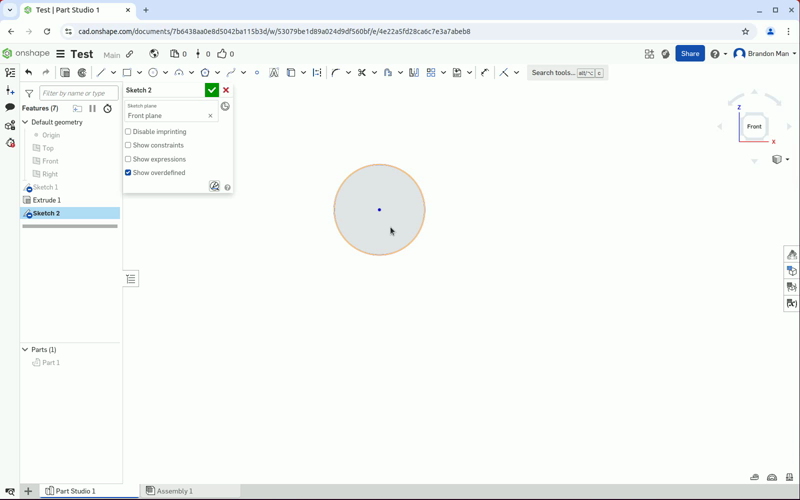
click(390, 226)
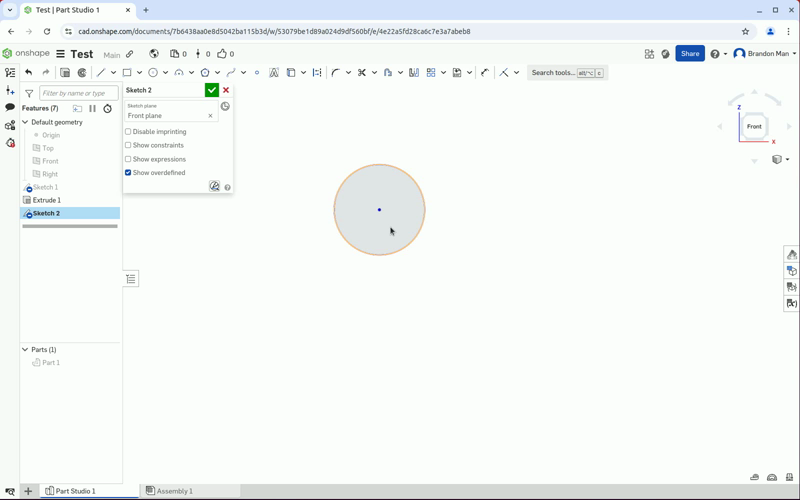
scroll(-6)
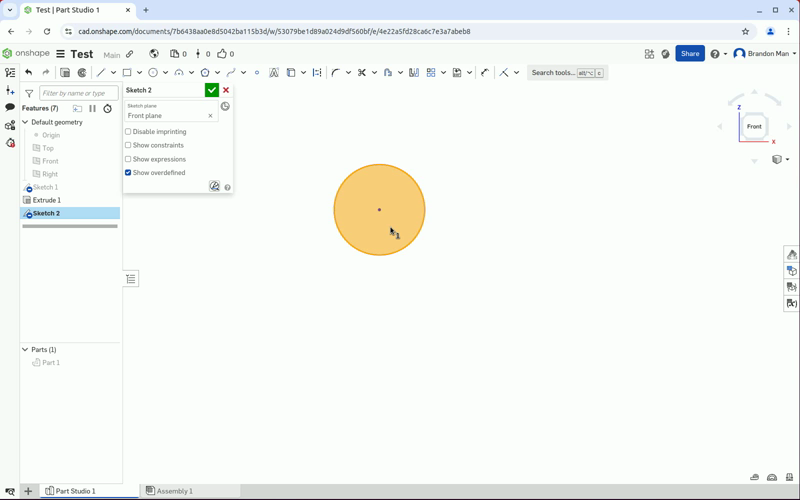
scroll(-6)
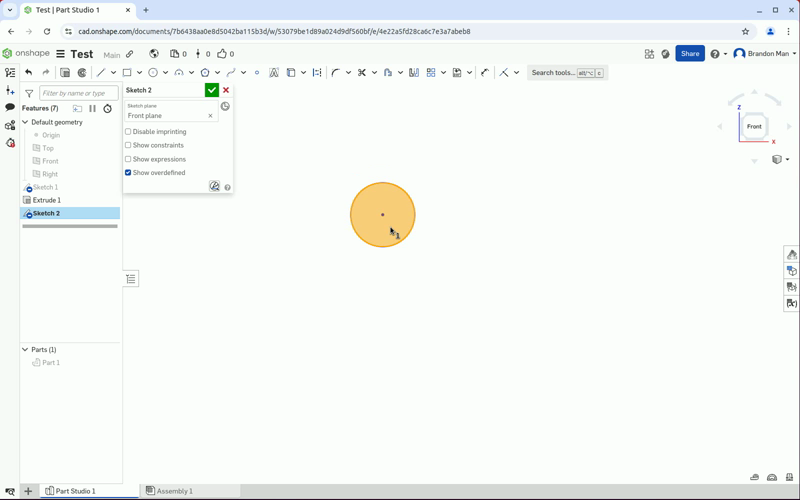
scroll(-6)
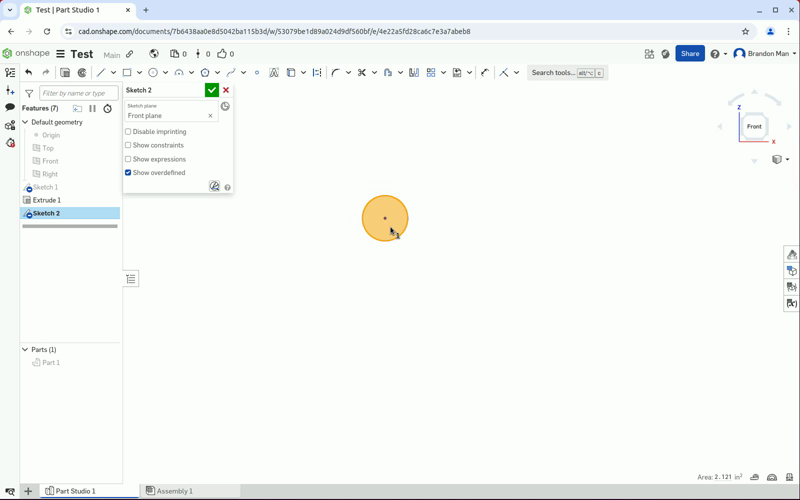
scroll(-6)
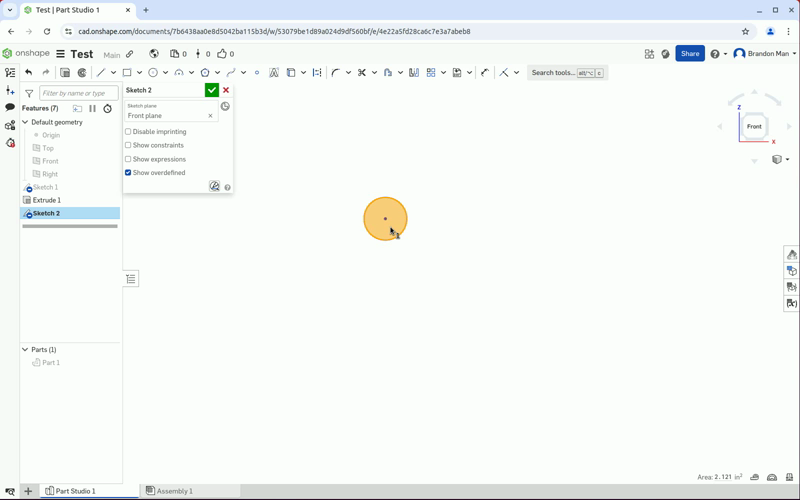
scroll(-6)
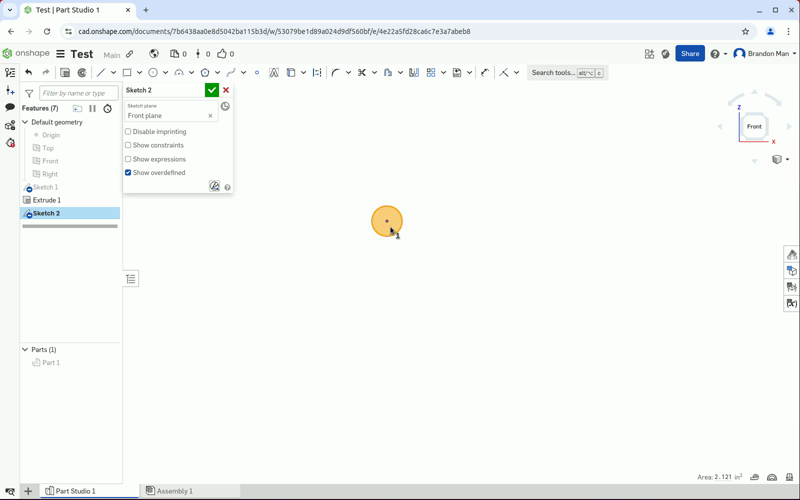
scroll(-6)
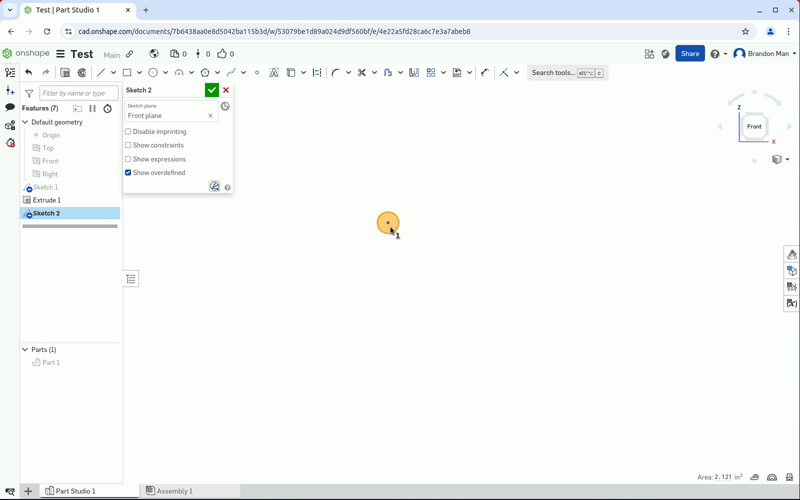
scroll(-6)
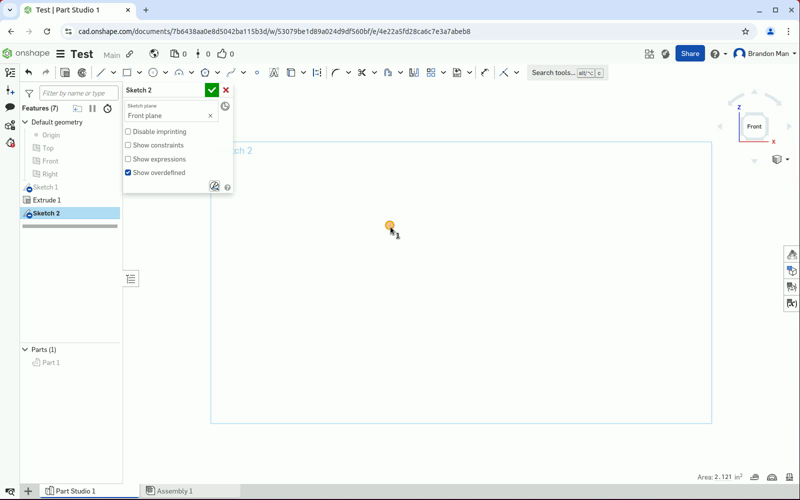
mouse_move(73, 352)
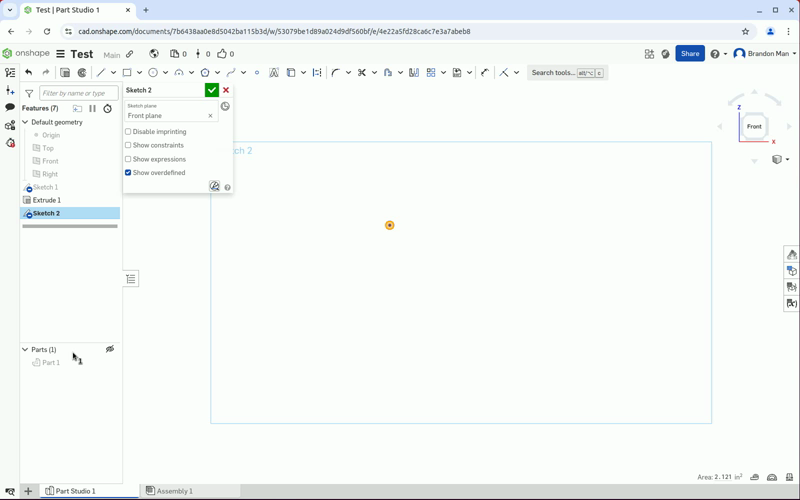
key(shift+y)
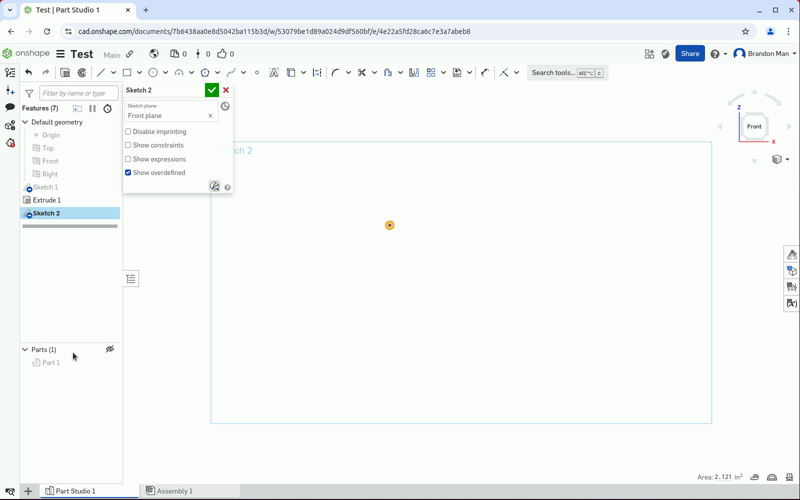
key(shift+e)
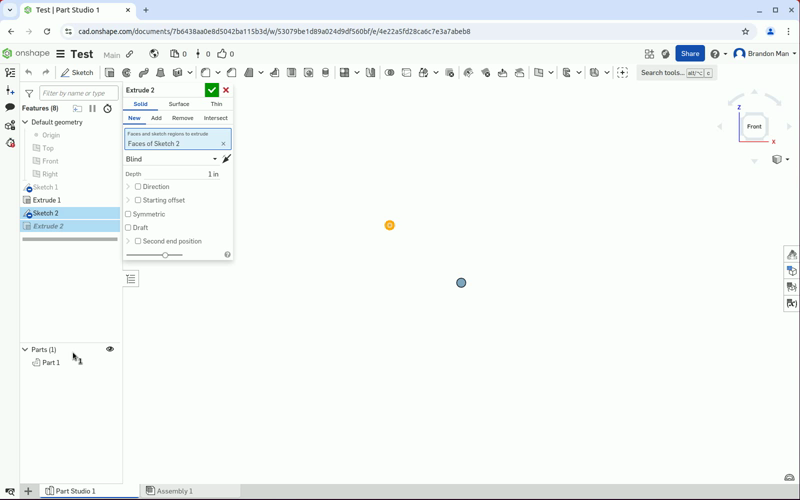
mouse_move(143, 106)
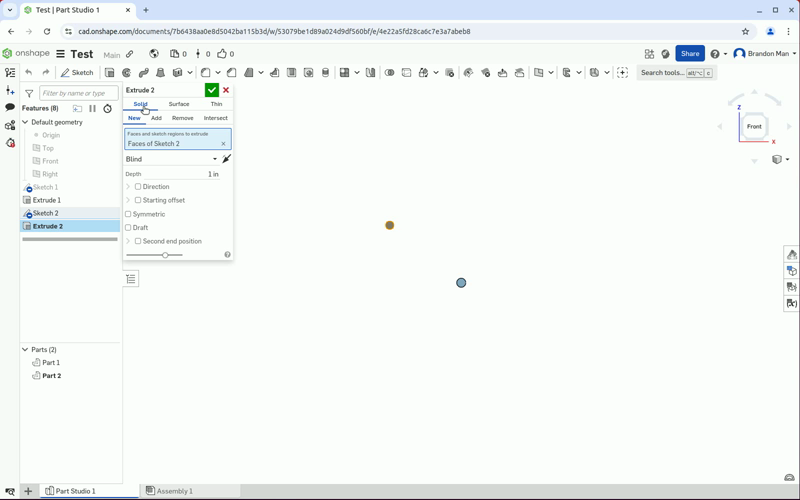
click(143, 106)
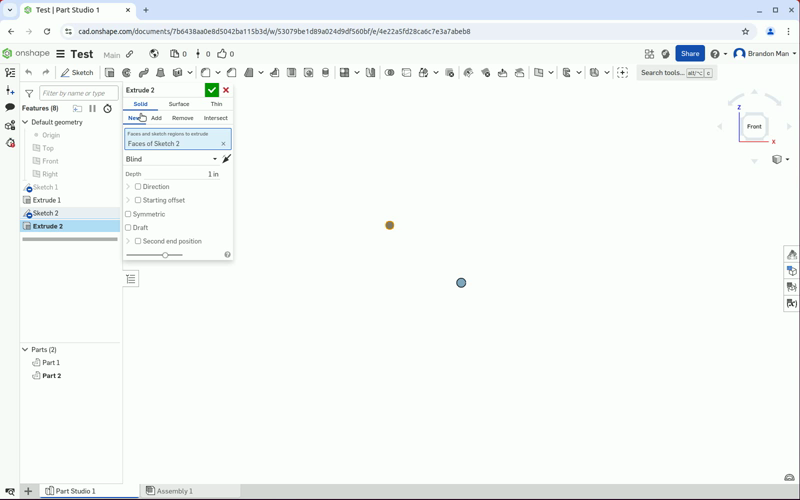
mouse_move(137, 120)
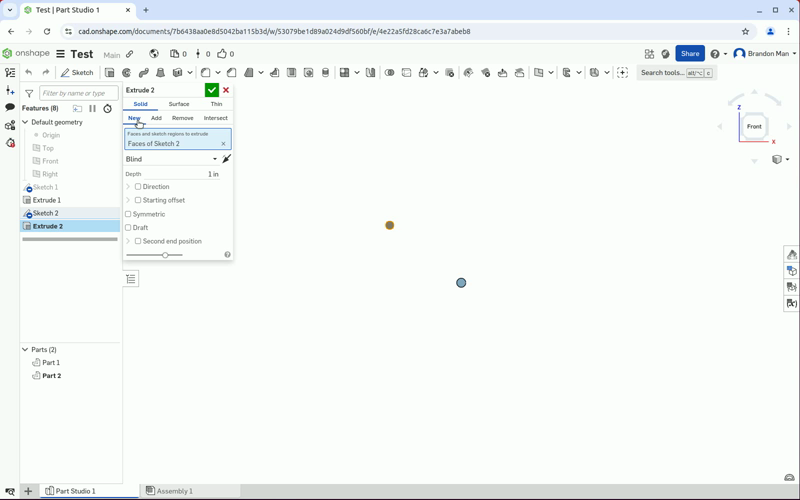
click(137, 120)
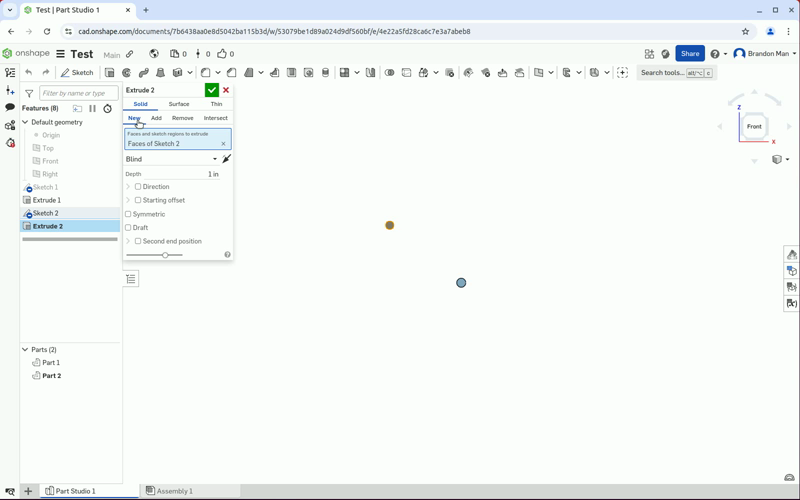
key(tab, 4)
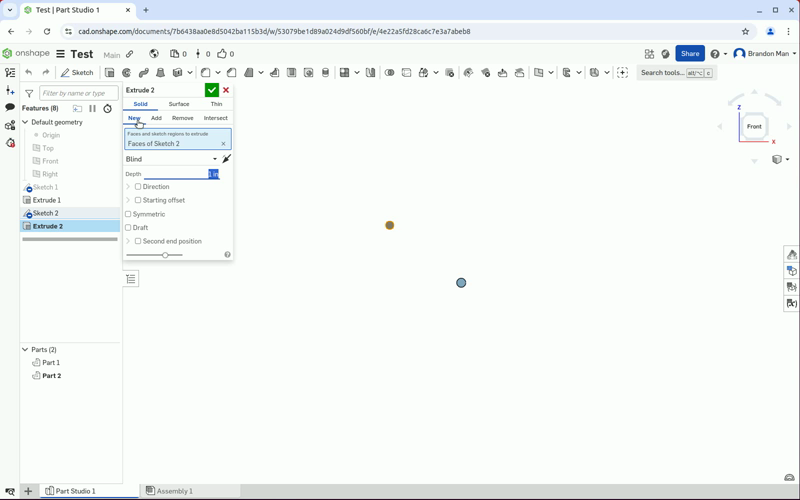
text(23.108)
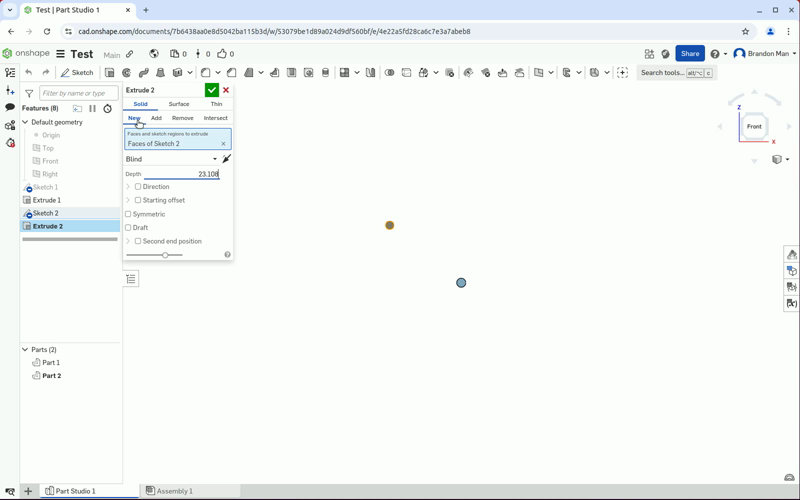
key(enter)
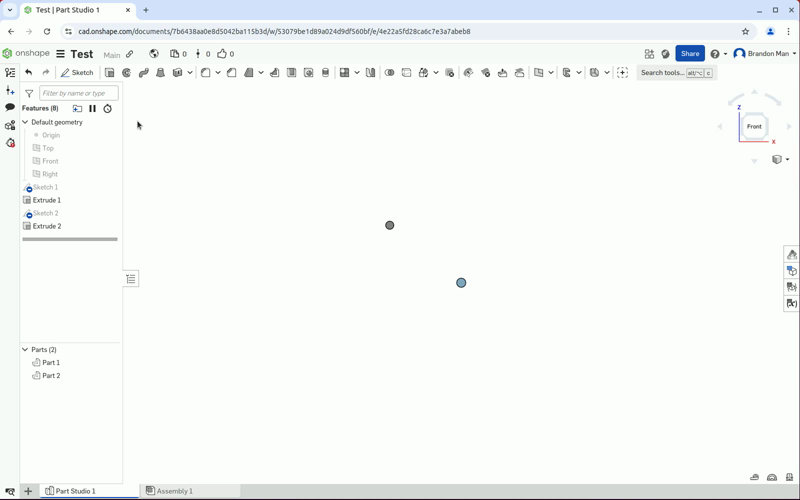
key(shift+h)
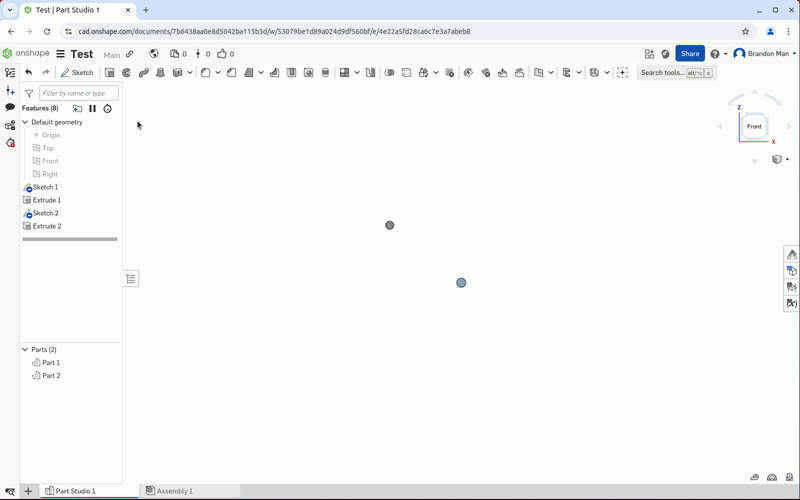
key(shift+h)
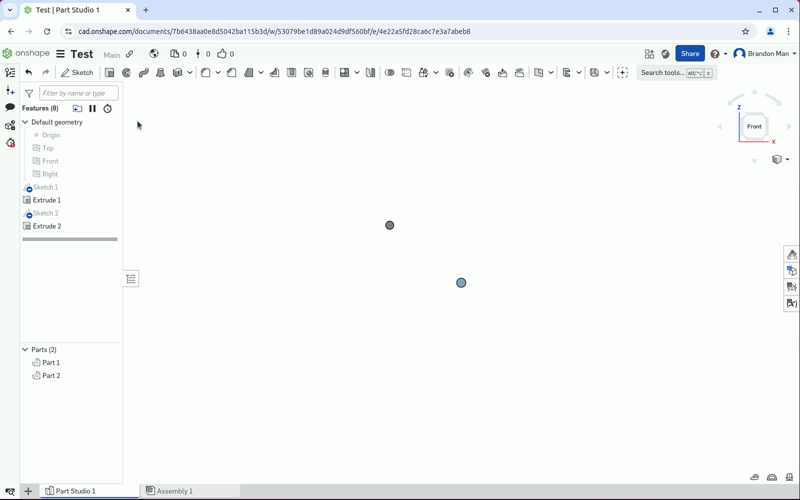
mouse_move(73, 189)
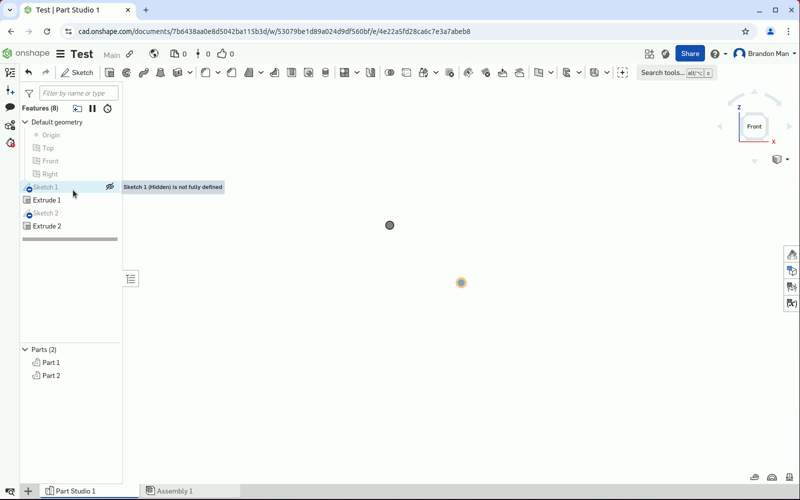
click(73, 189)
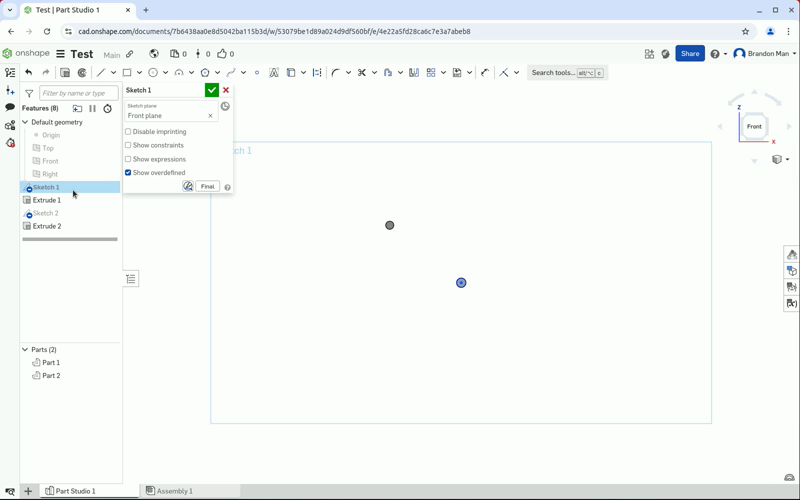
mouse_move(229, 92)
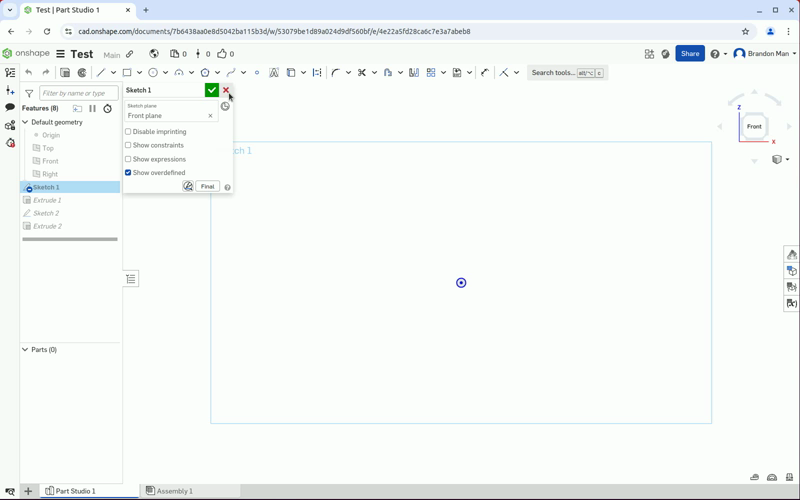
click(229, 92)
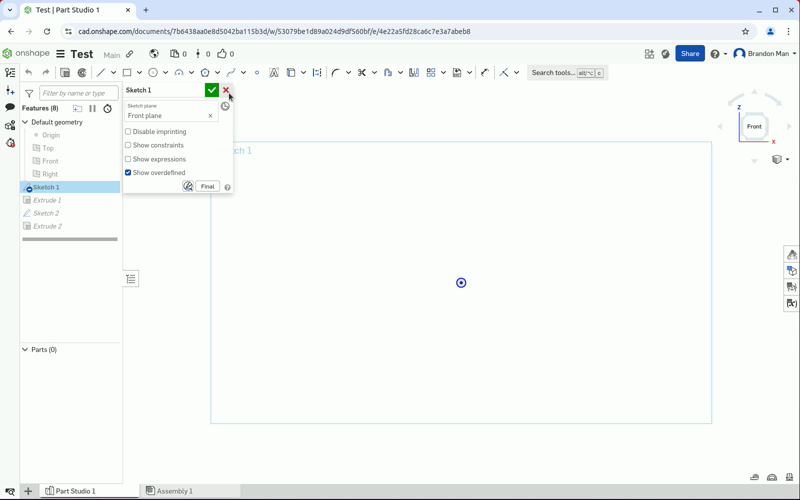
key(shift+s)
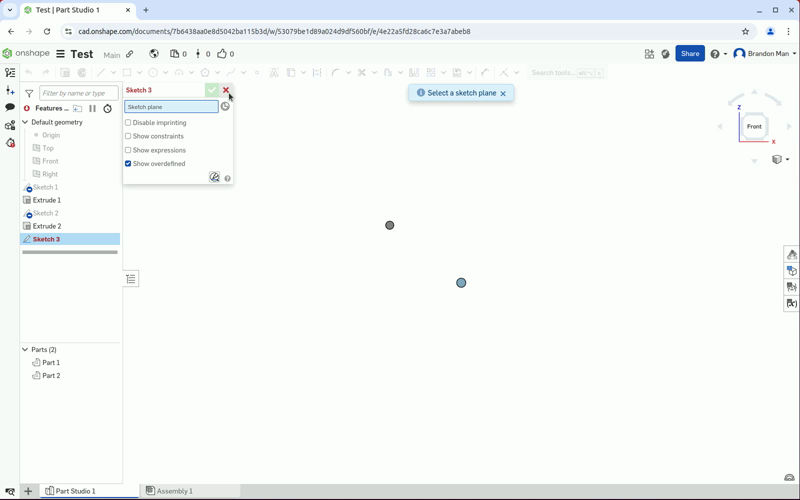
mouse_move(73, 163)
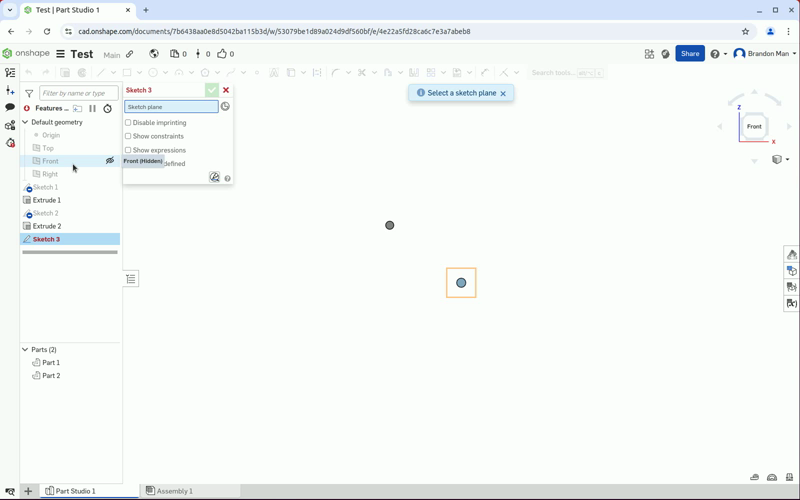
click(73, 163)
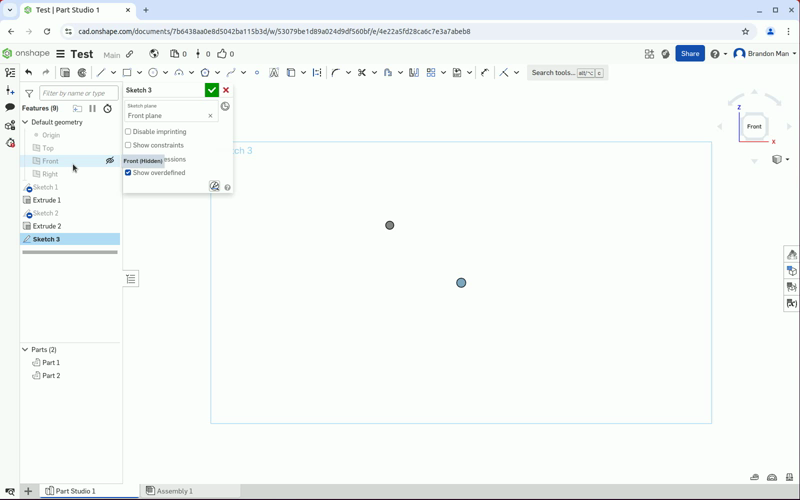
mouse_move(73, 352)
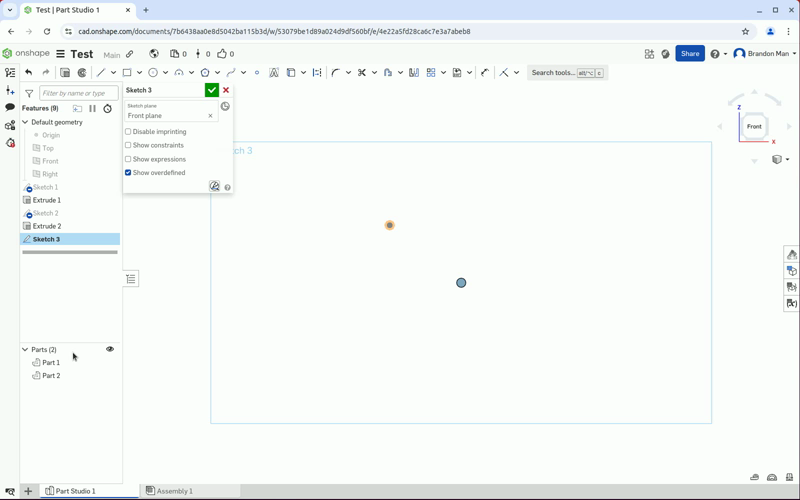
key(y)
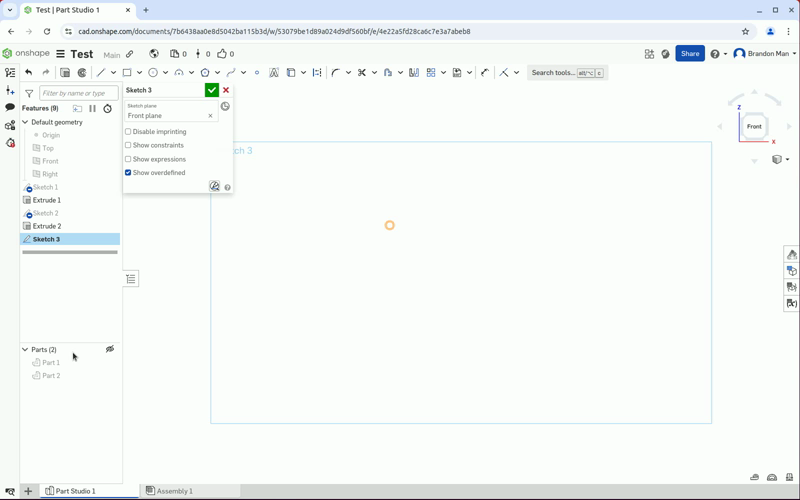
key(c)
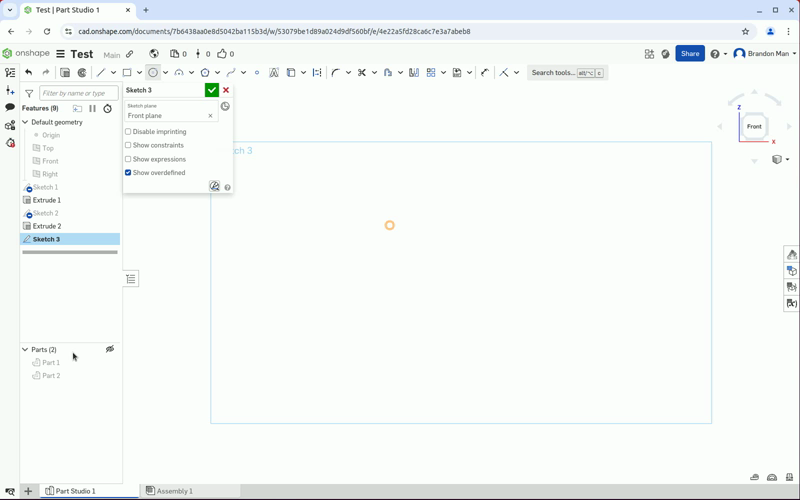
key_down(shift)
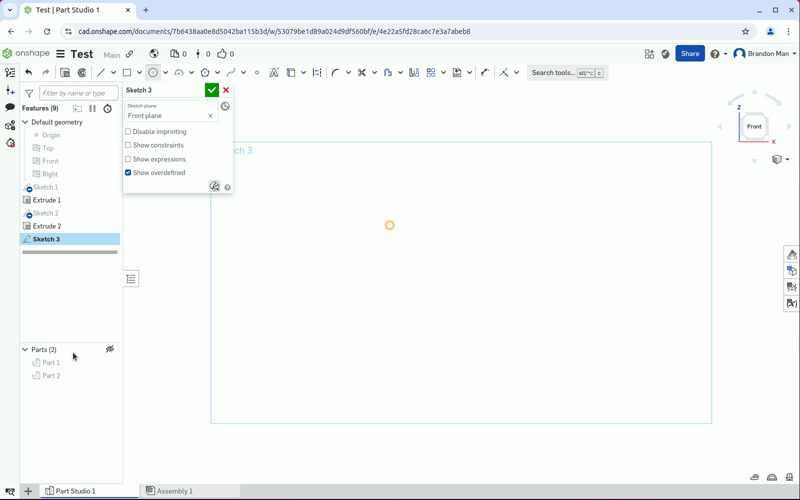
mouse_move(504, 201)
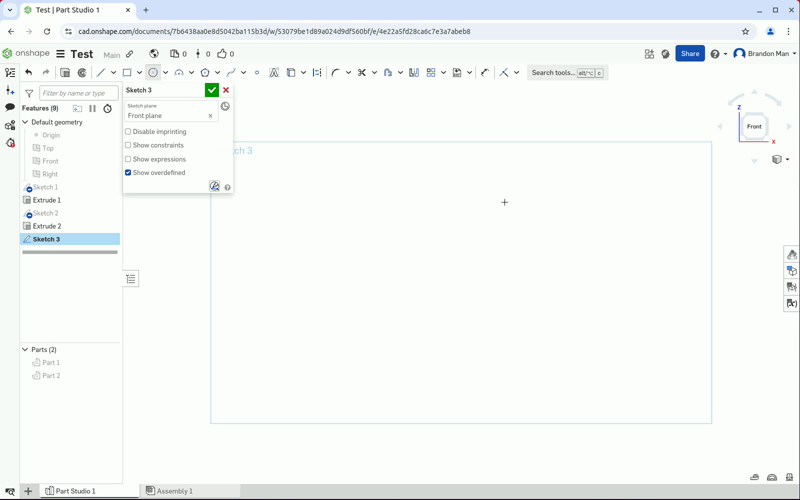
click(504, 201)
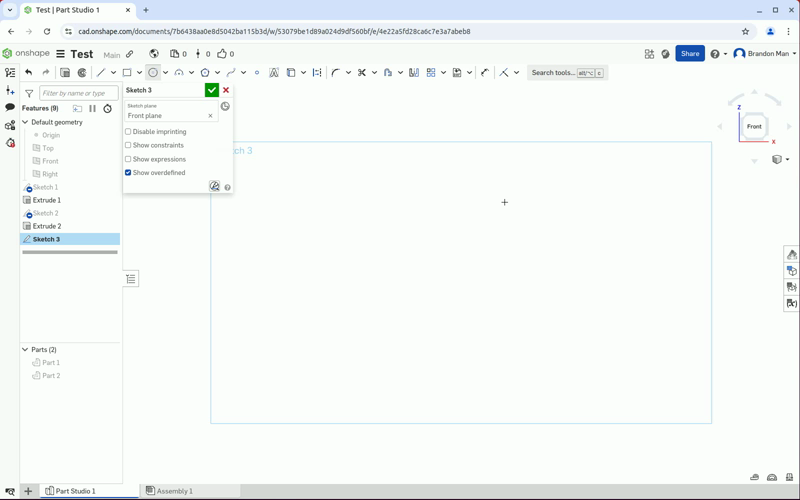
key_up(shift)
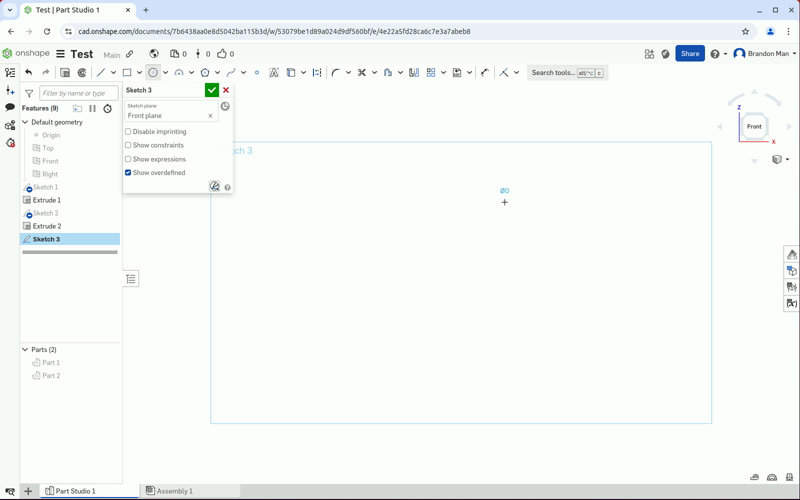
mouse_move(508, 201)
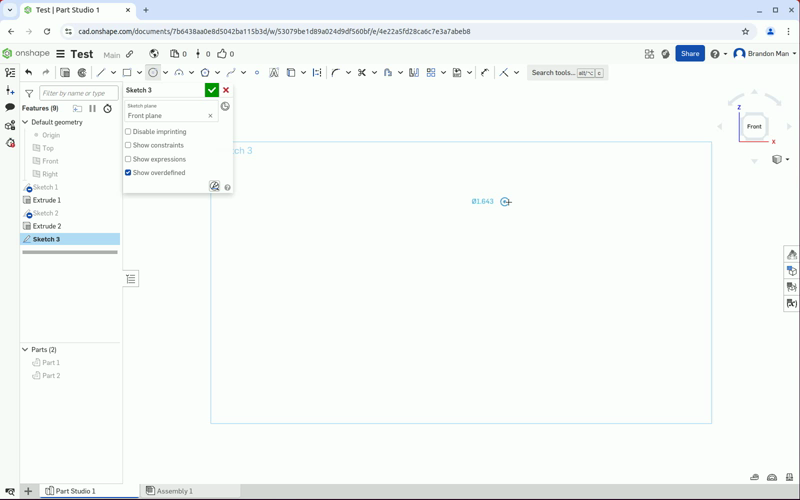
click(508, 201)
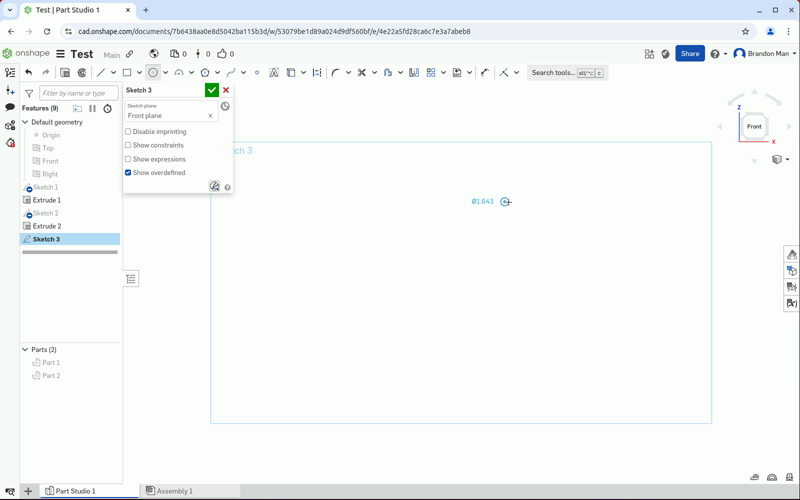
key(esc)
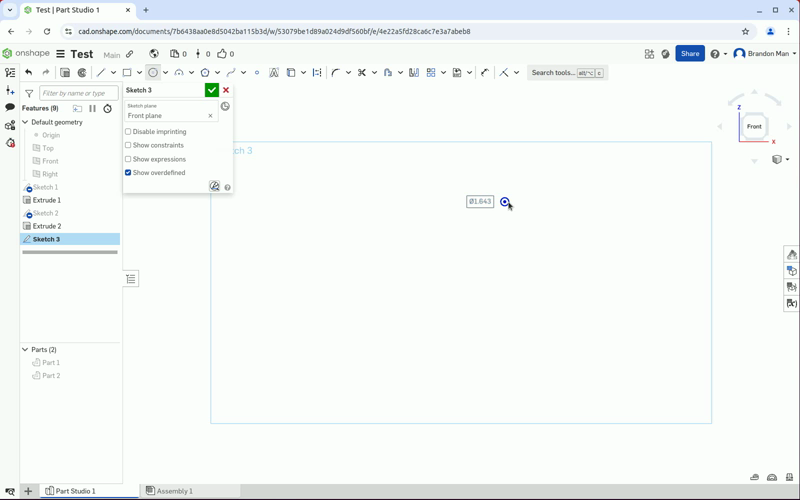
mouse_move(501, 200)
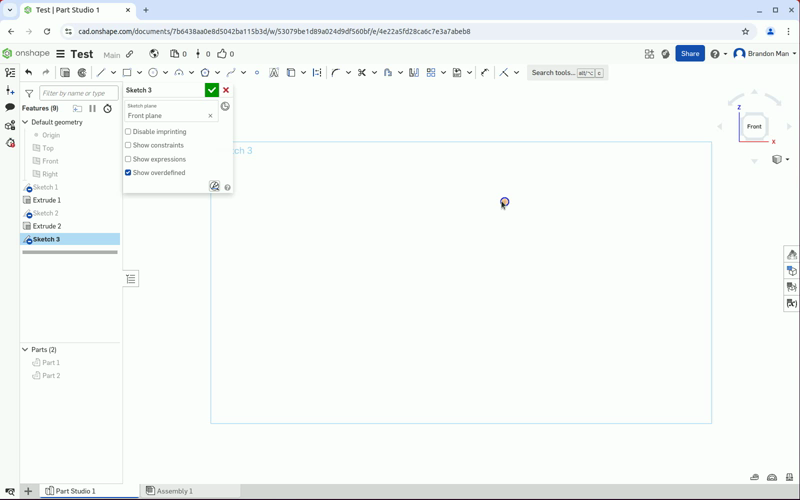
scroll(6)
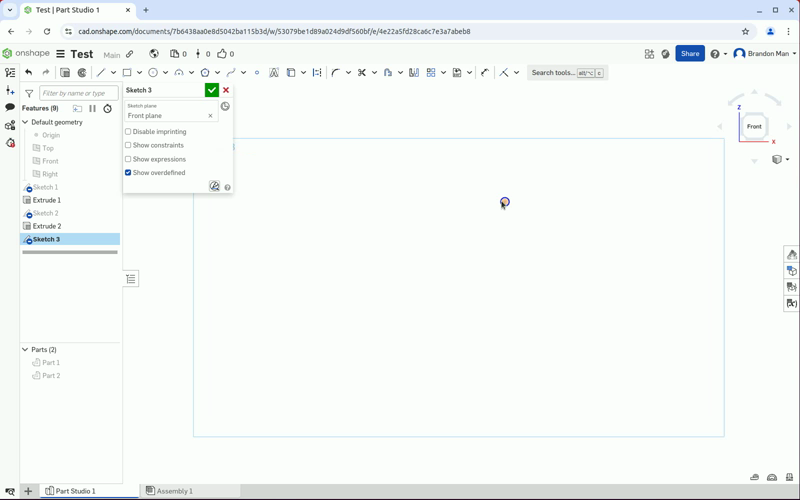
scroll(6)
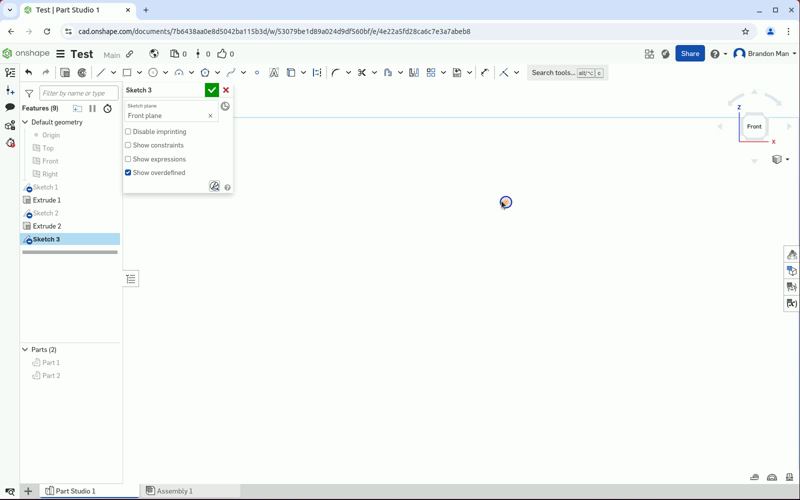
scroll(6)
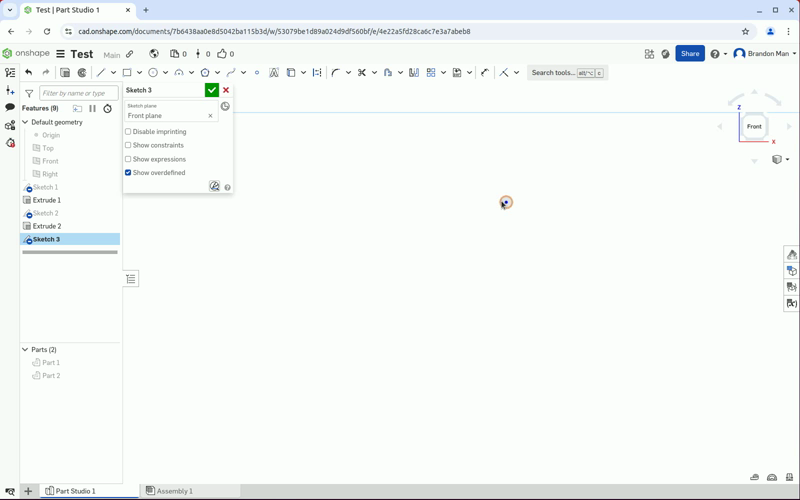
scroll(6)
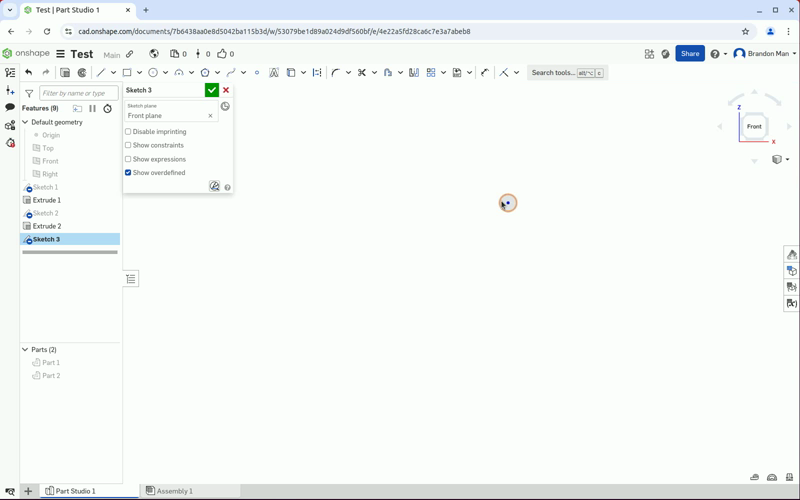
scroll(6)
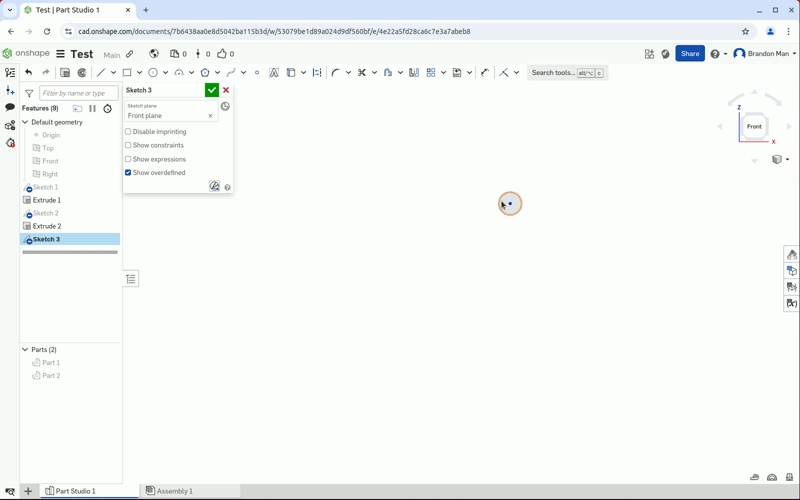
scroll(6)
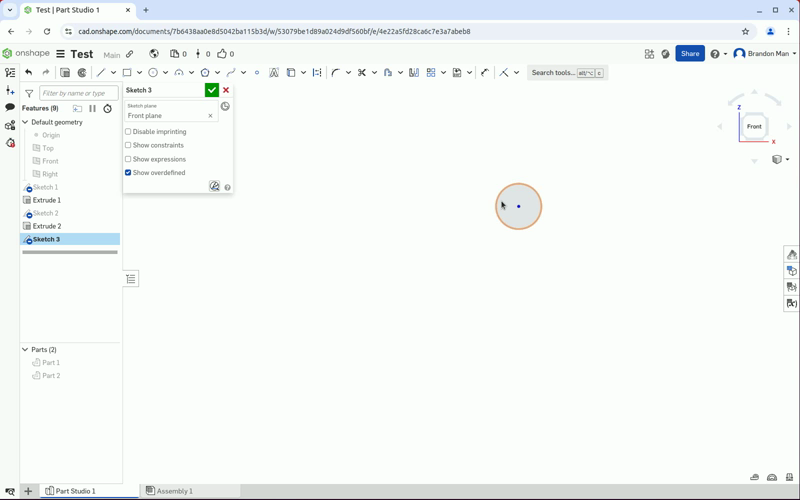
scroll(6)
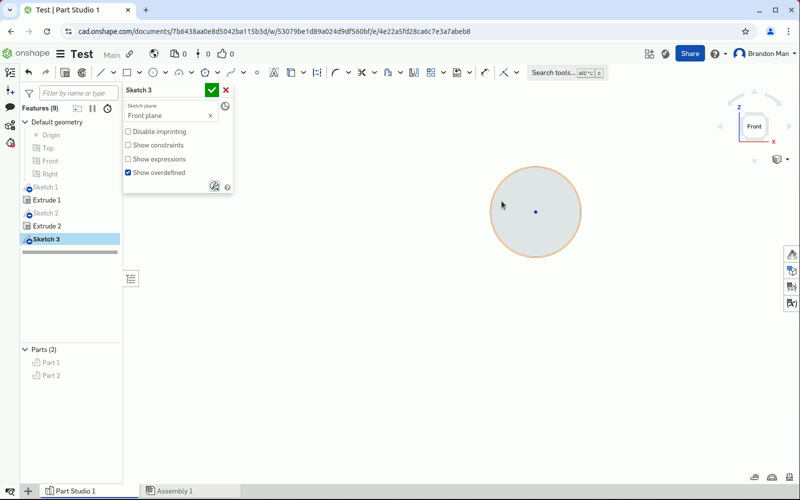
click(501, 200)
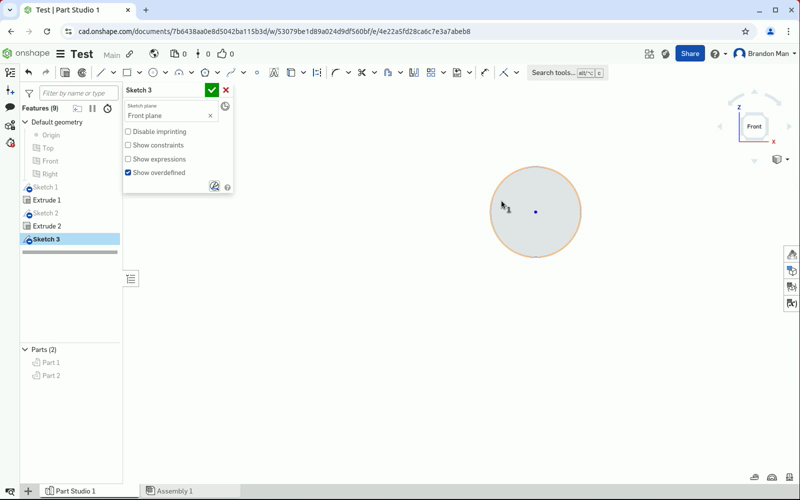
scroll(-6)
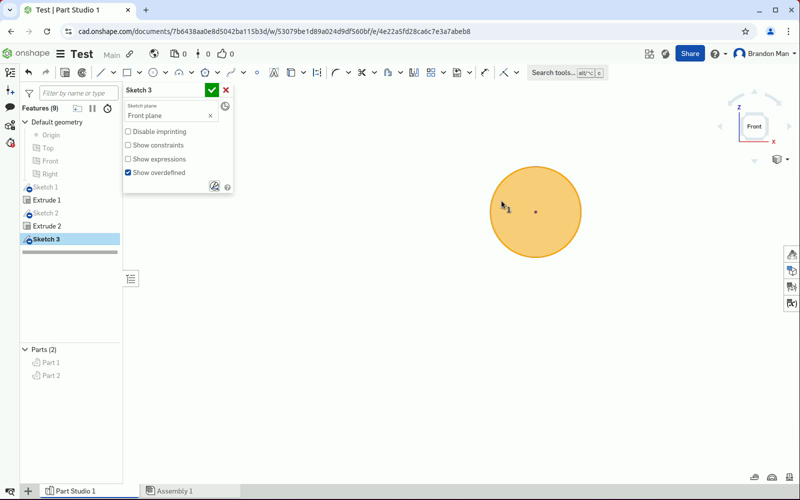
scroll(-6)
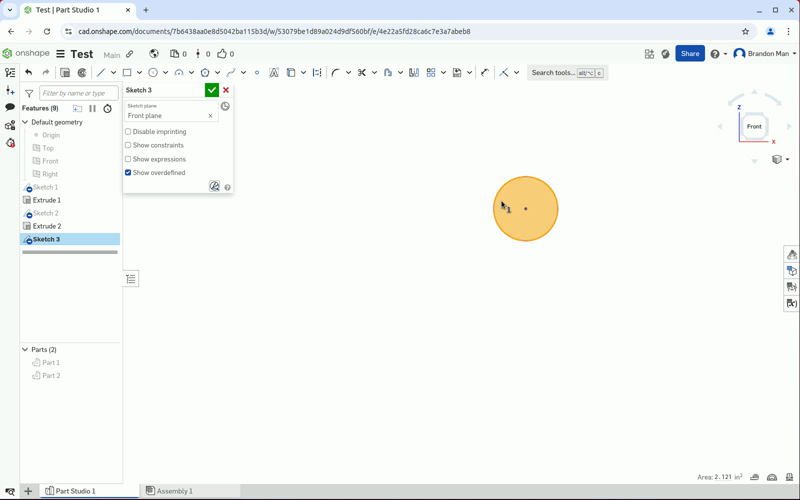
scroll(-6)
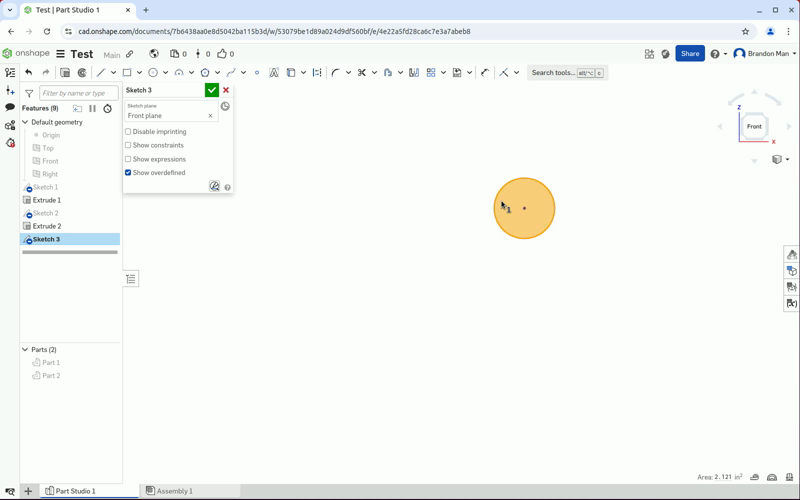
scroll(-6)
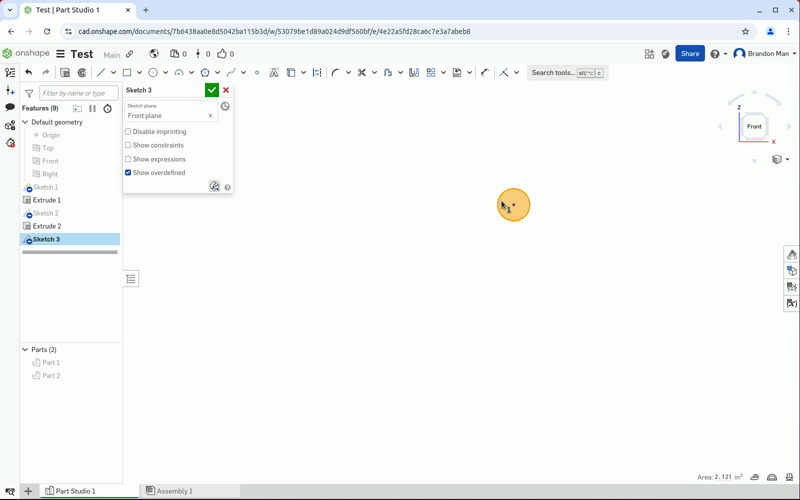
scroll(-6)
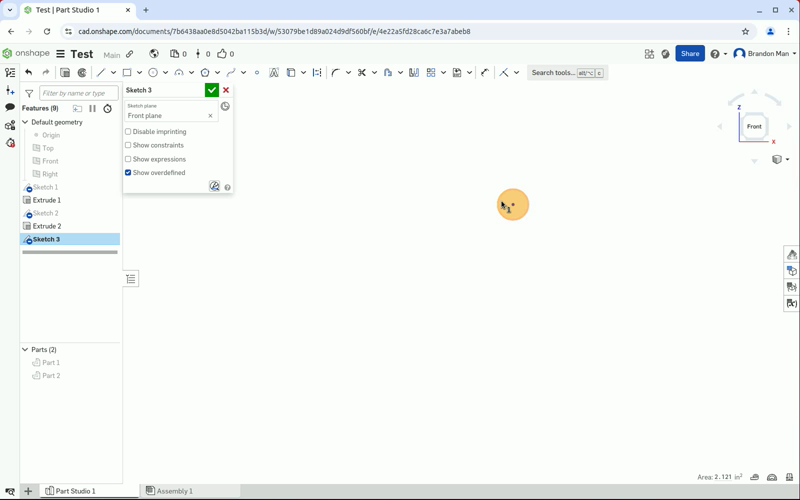
scroll(-6)
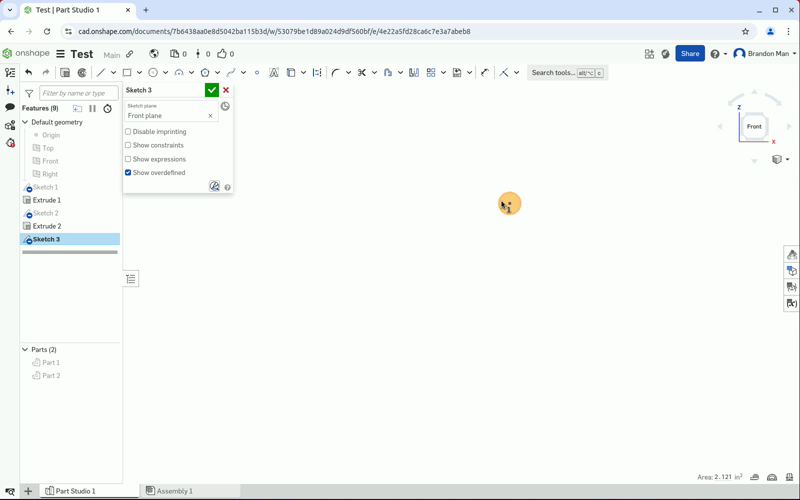
scroll(-6)
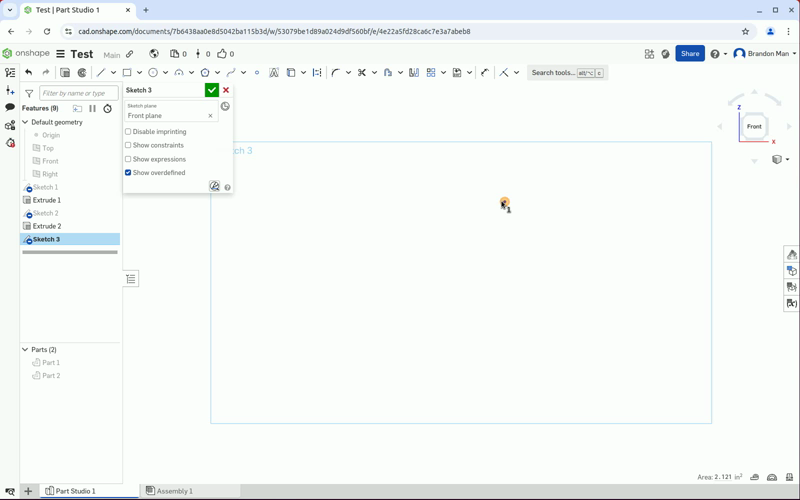
mouse_move(73, 352)
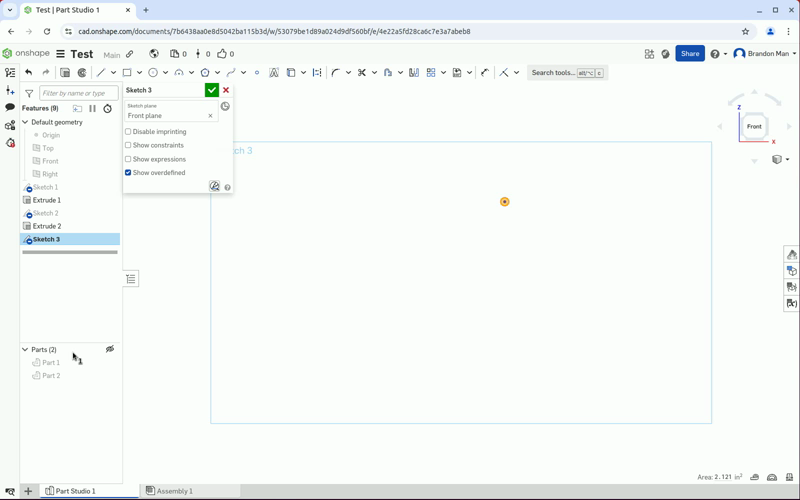
key(shift+y)
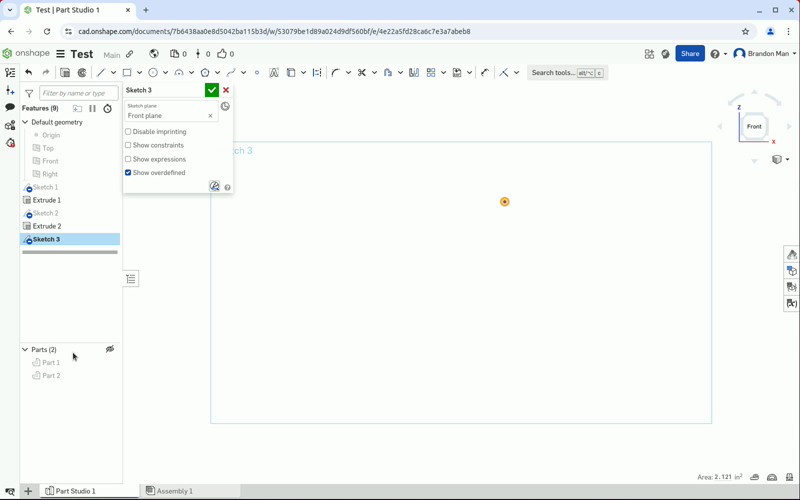
key(shift+e)
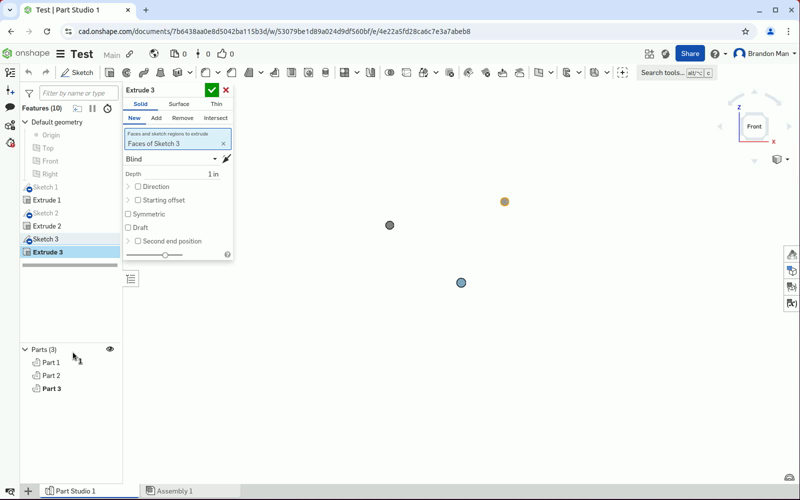
mouse_move(143, 106)
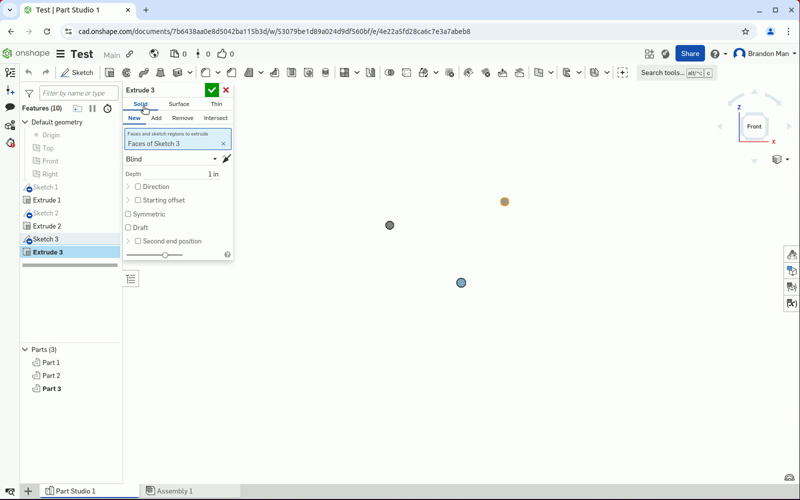
click(143, 106)
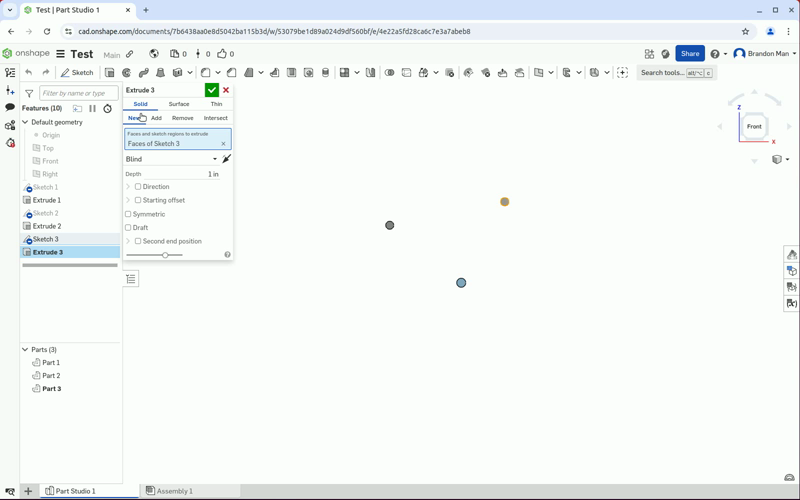
mouse_move(137, 120)
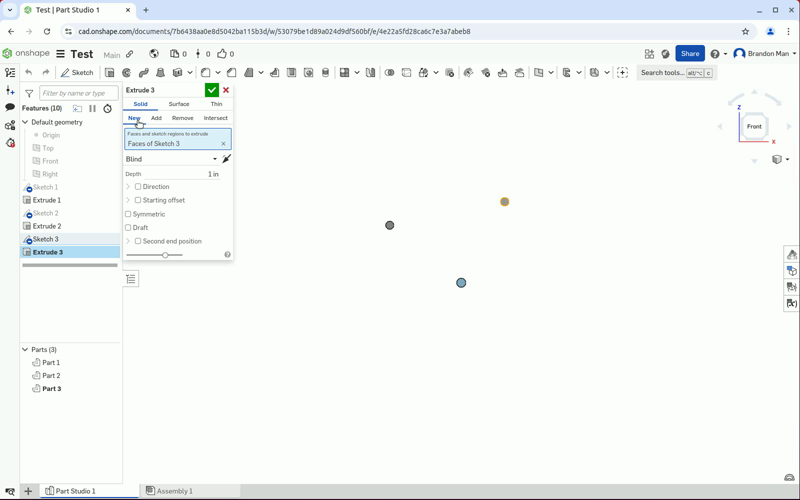
click(137, 120)
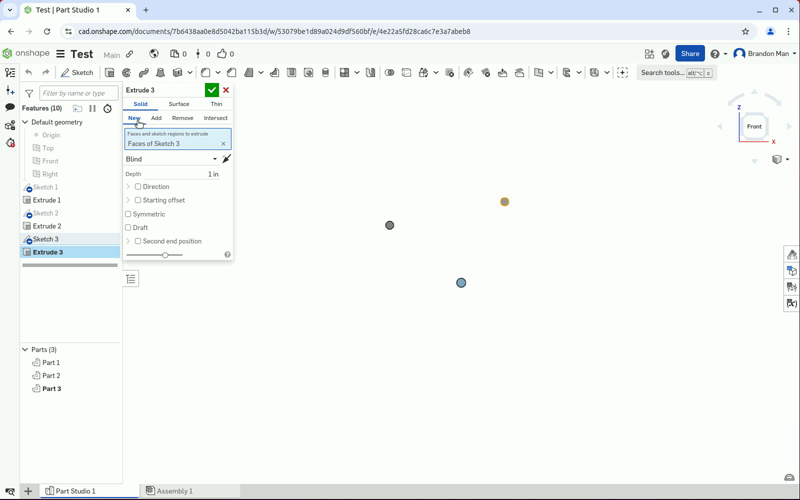
key(tab, 4)
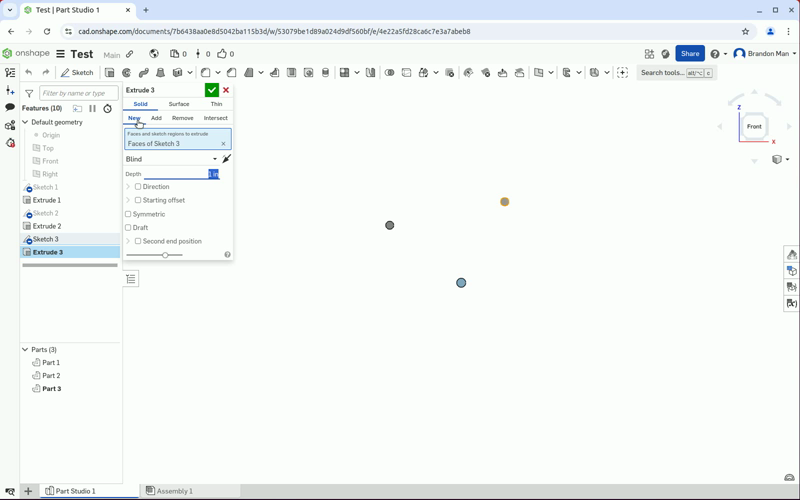
text(13.721)
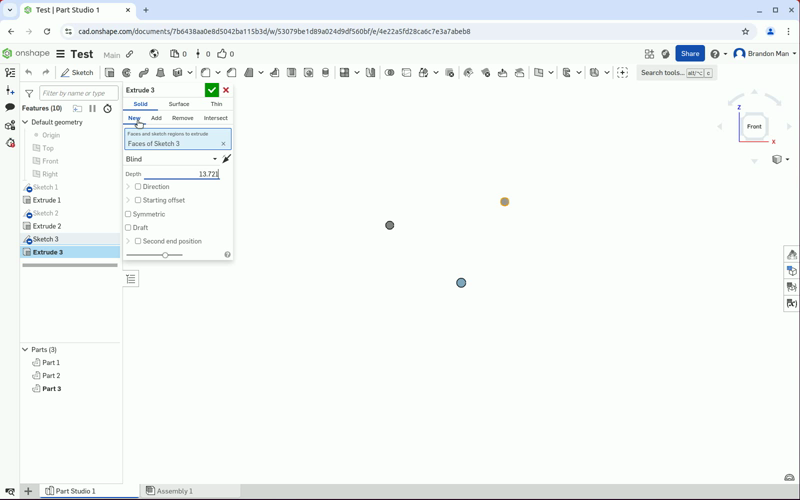
key(enter)
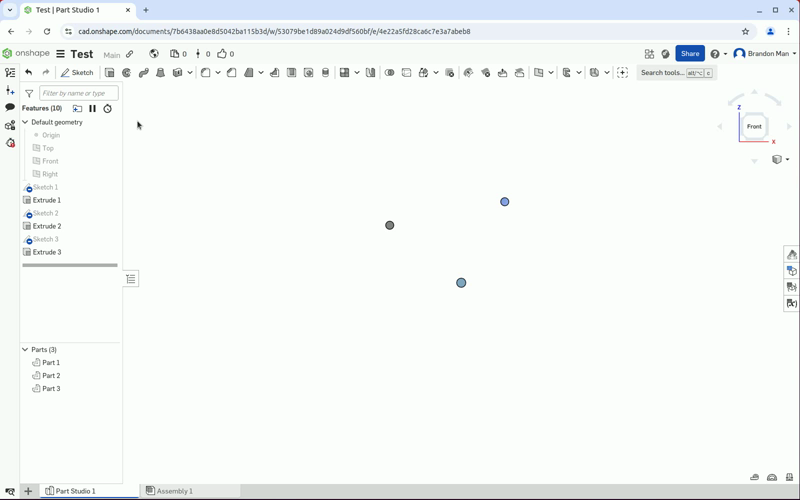
key(shift+h)
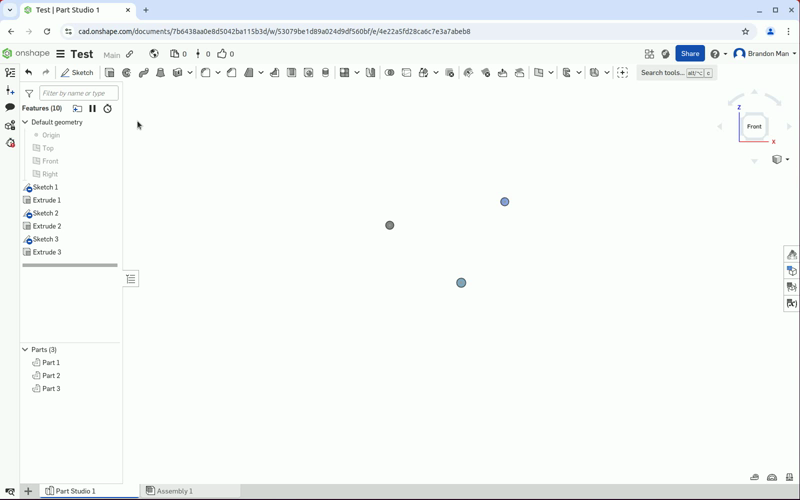
key(shift+h)
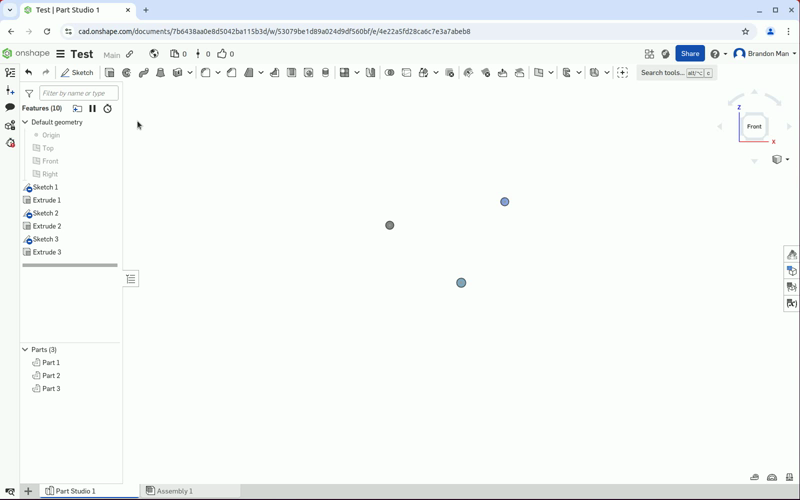
key(shift+7)
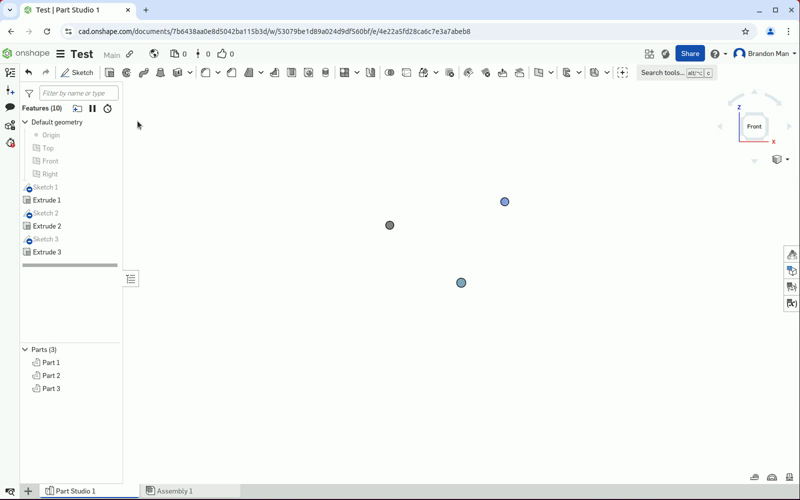
key(left, 2)
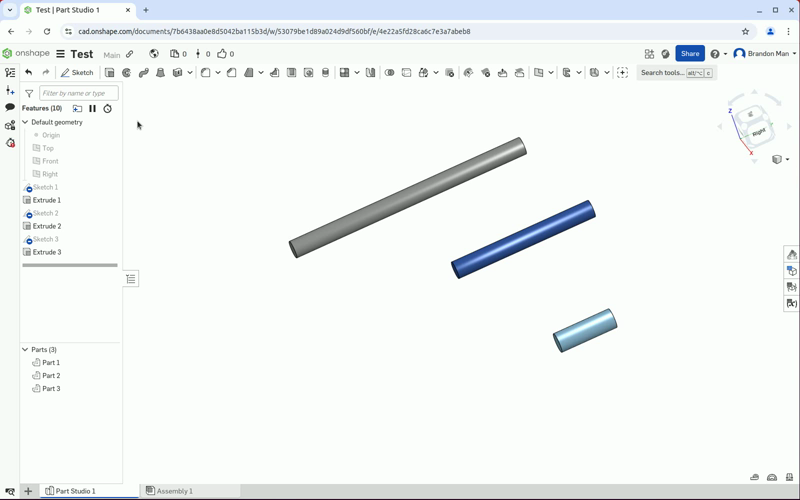
key(down, 2)
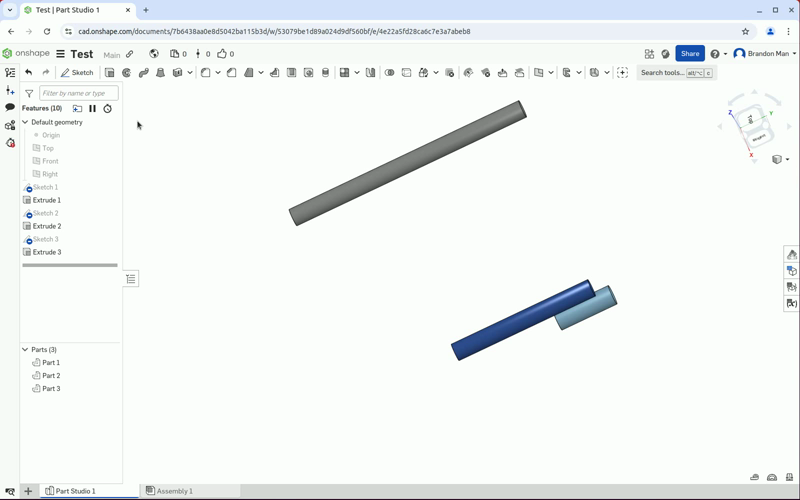
key(up, 2)
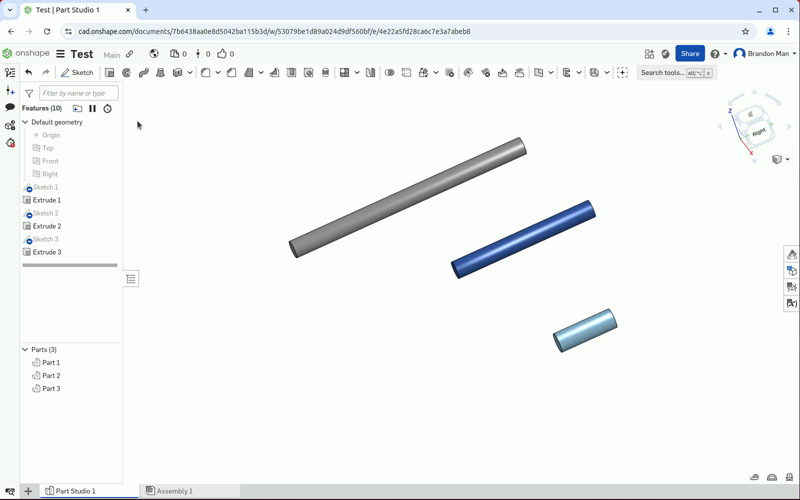
key(right, 2)
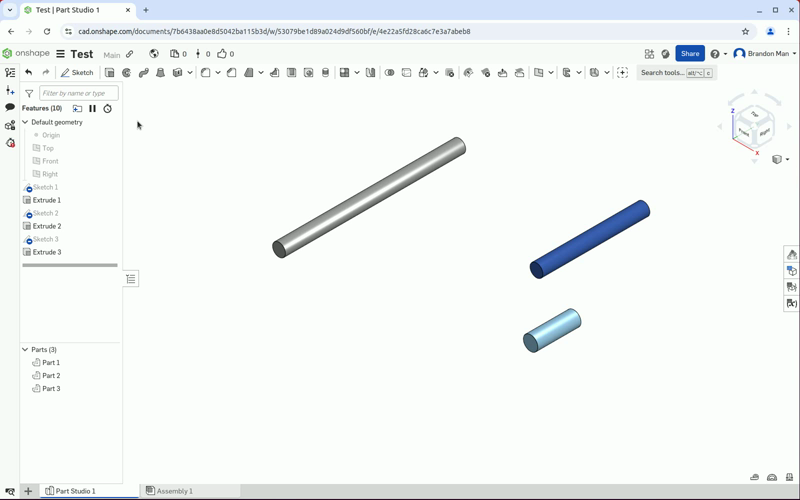
mouse_move(73, 189)
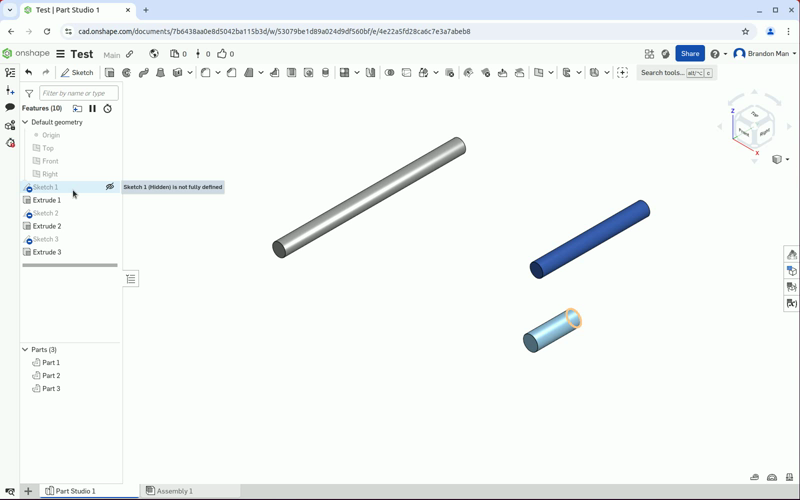
click(73, 189)